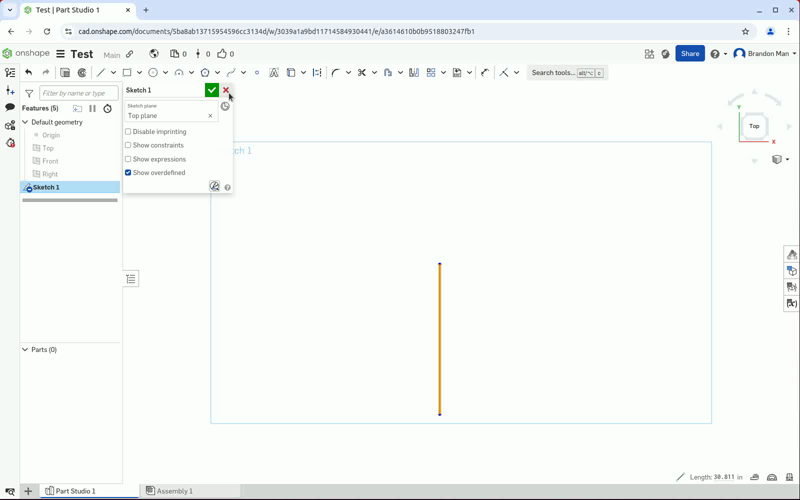
key(shift+h)
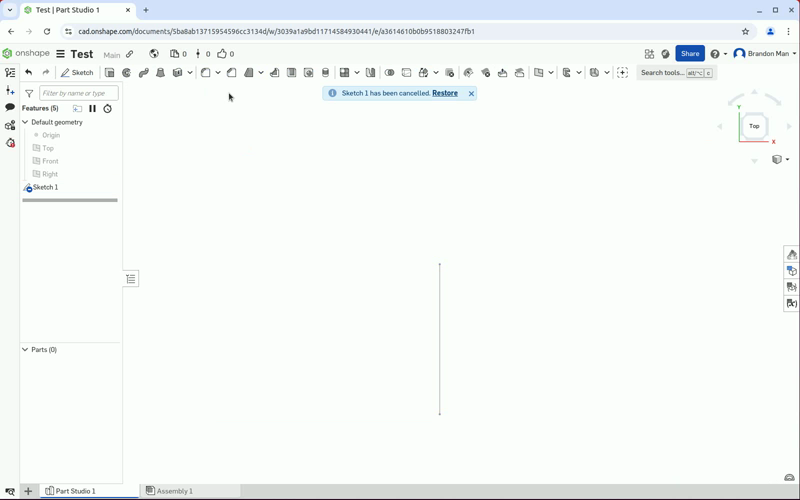
key(shift+s)
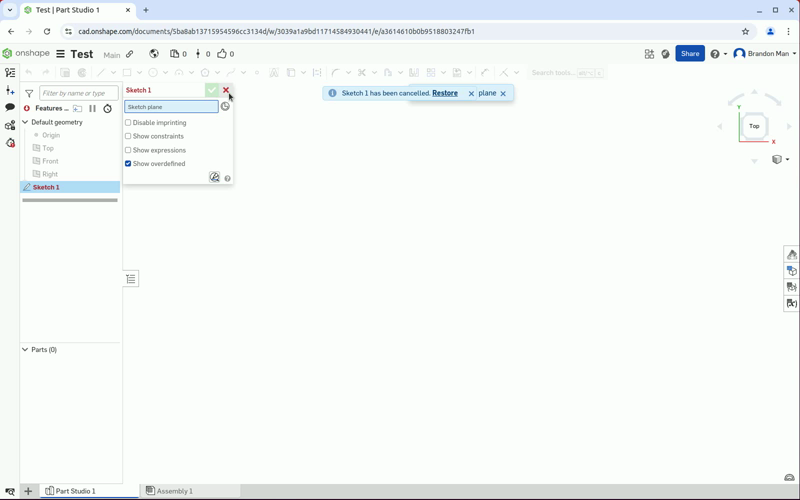
mouse_move(73, 150)
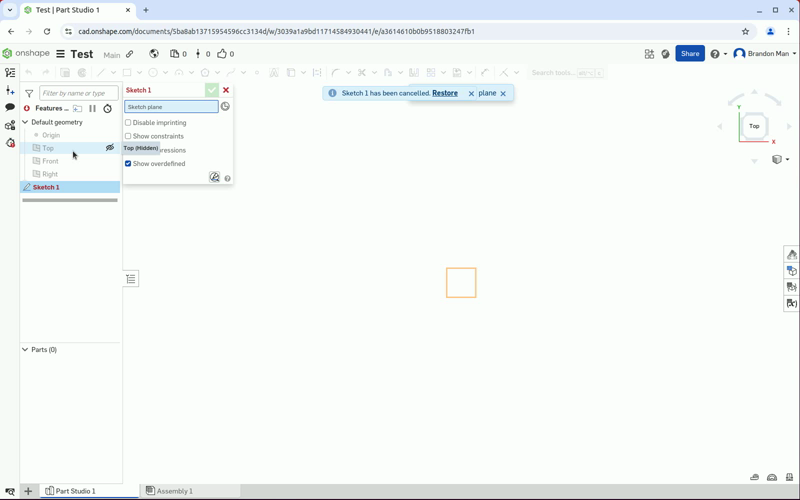
click(73, 150)
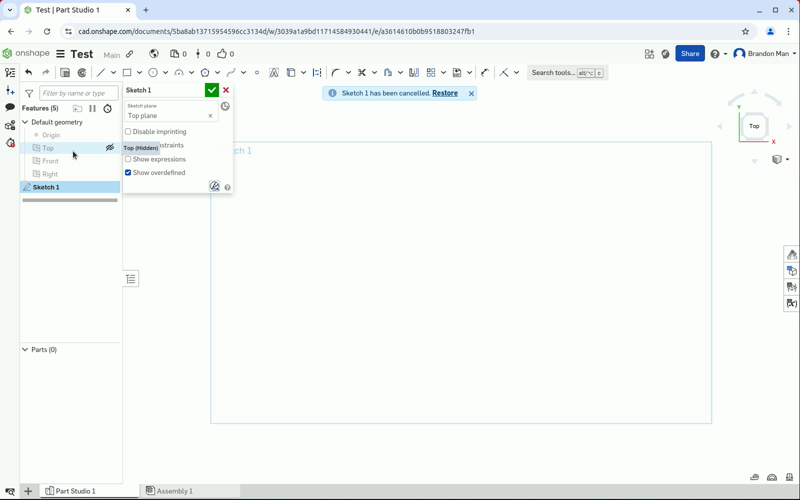
mouse_move(73, 352)
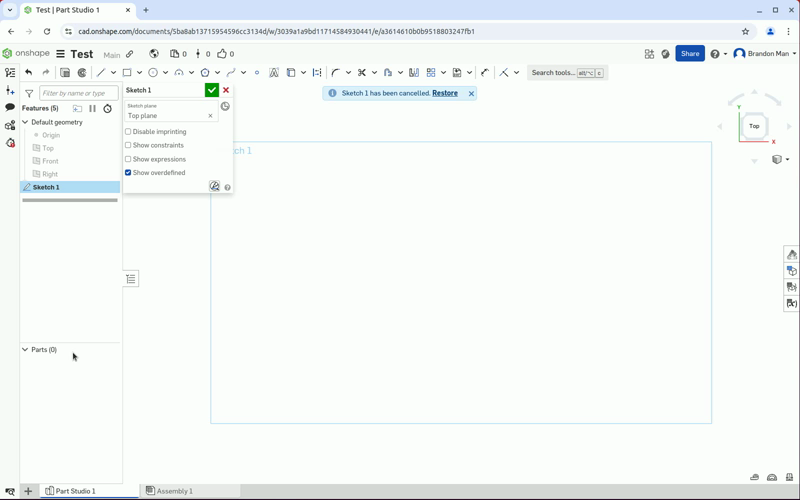
key(y)
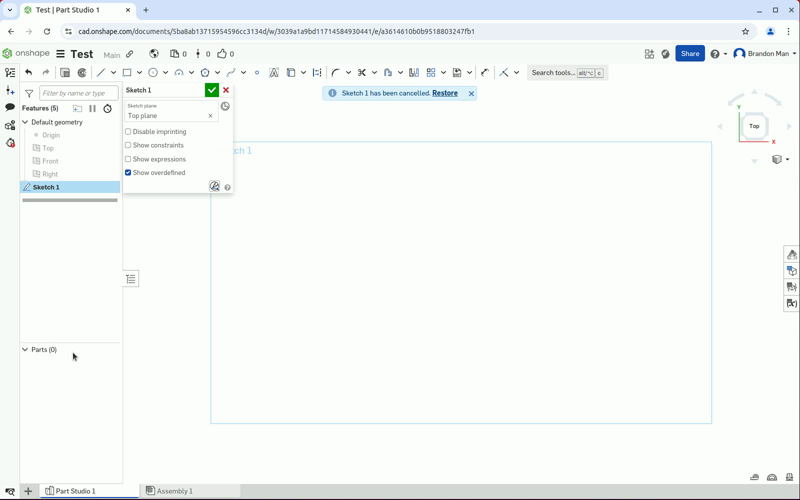
key(l)
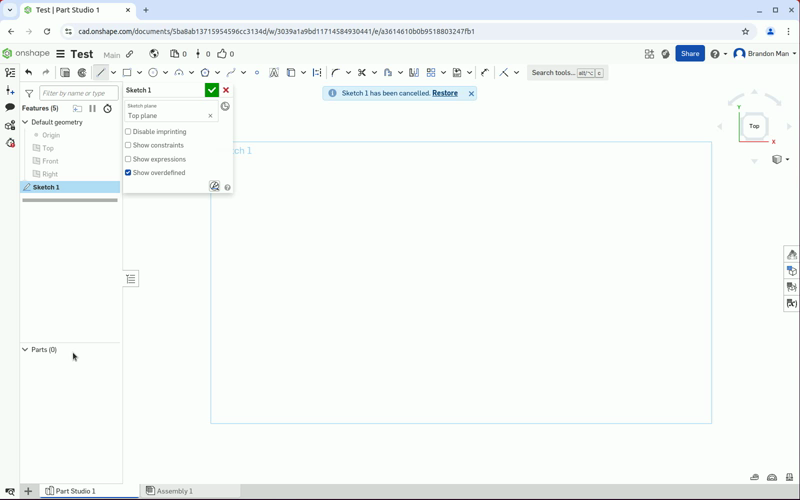
key_down(shift)
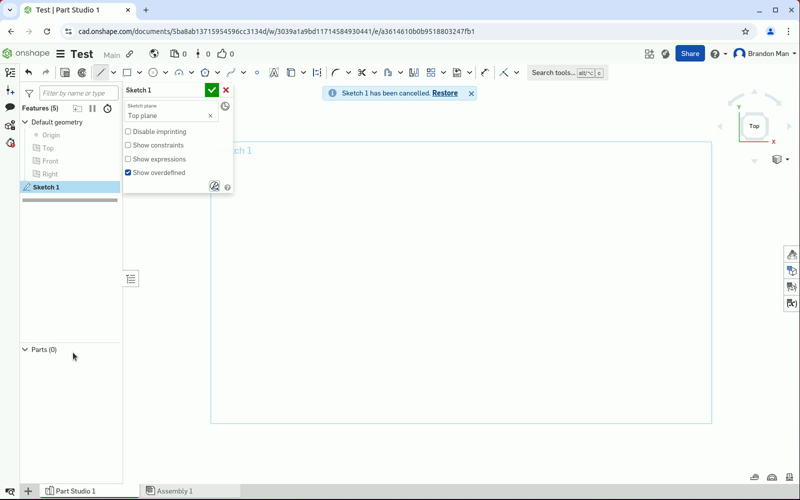
mouse_move(348, 340)
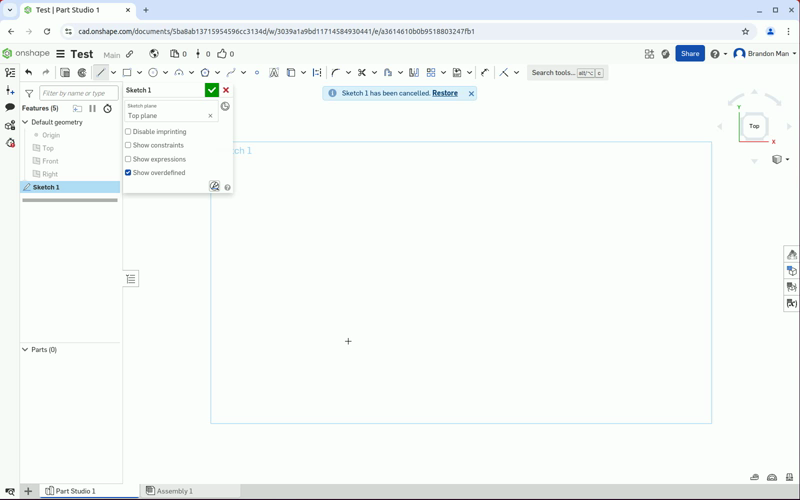
click(348, 340)
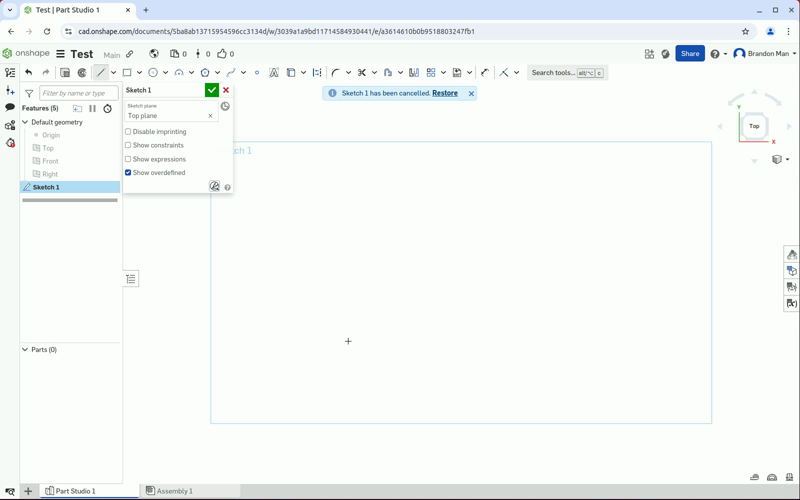
key_up(shift)
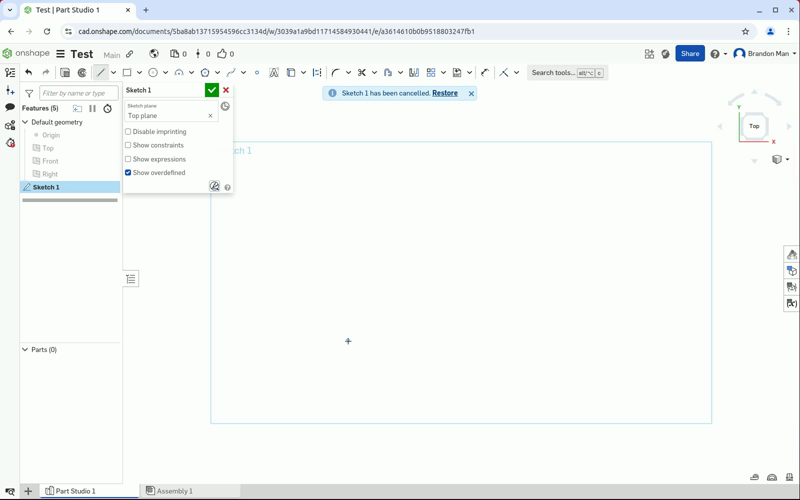
key_down(shift)
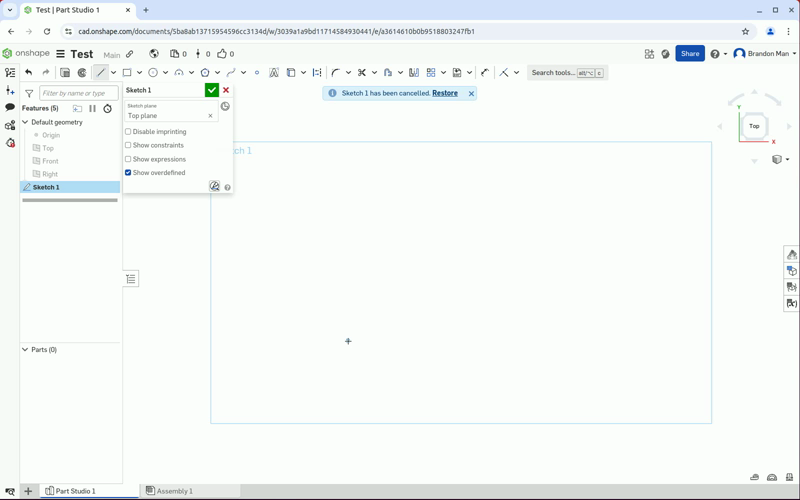
mouse_move(508, 340)
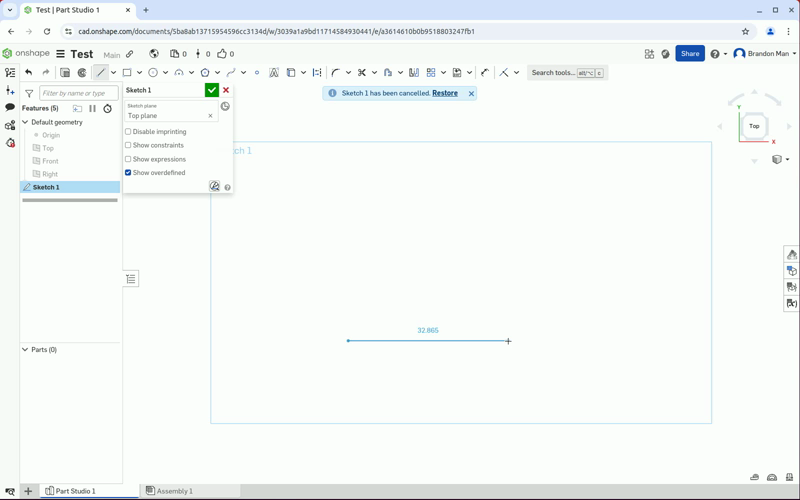
click(508, 340)
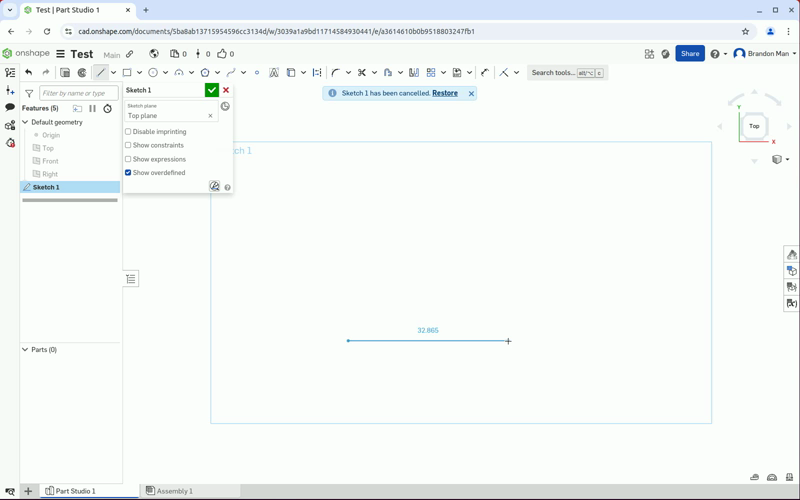
key_up(shift)
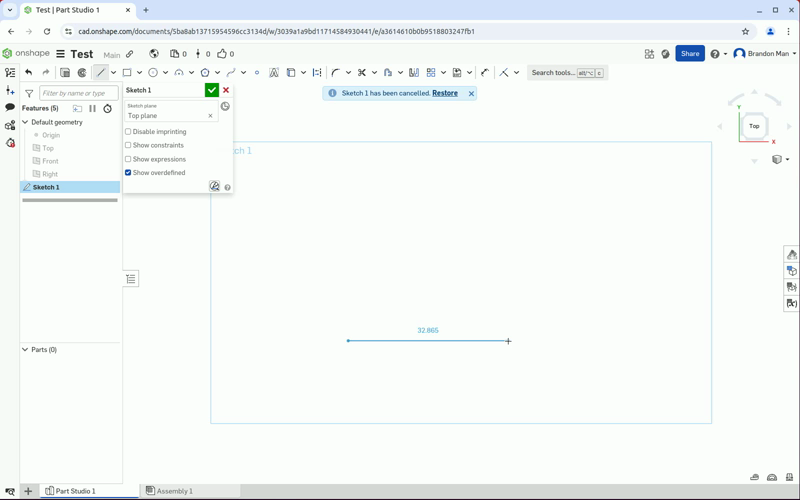
key_down(shift)
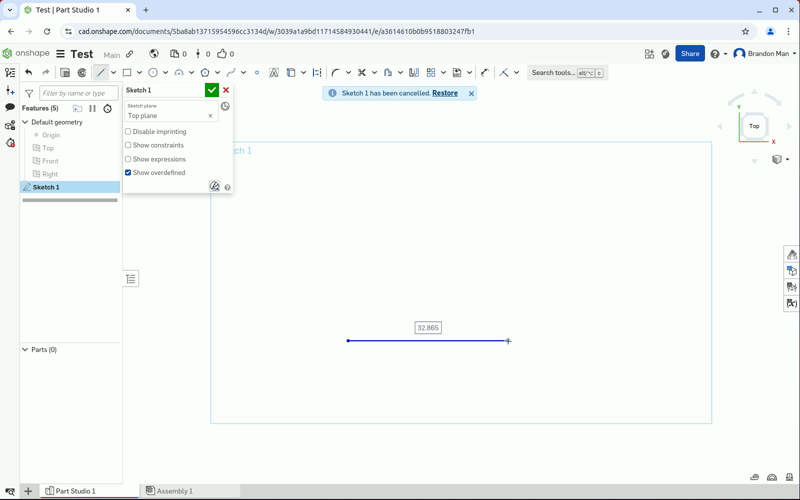
mouse_move(508, 180)
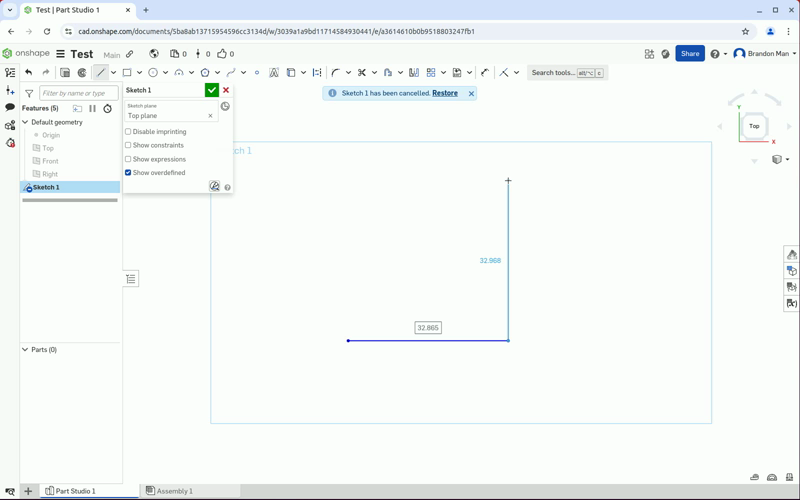
click(508, 180)
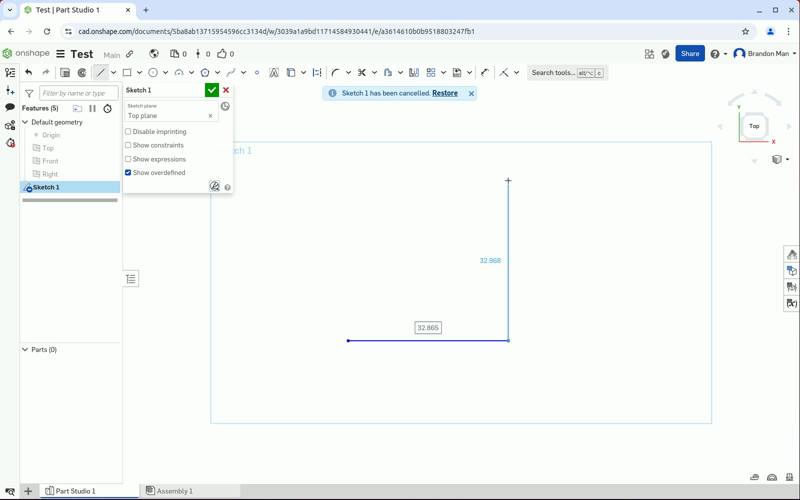
key_up(shift)
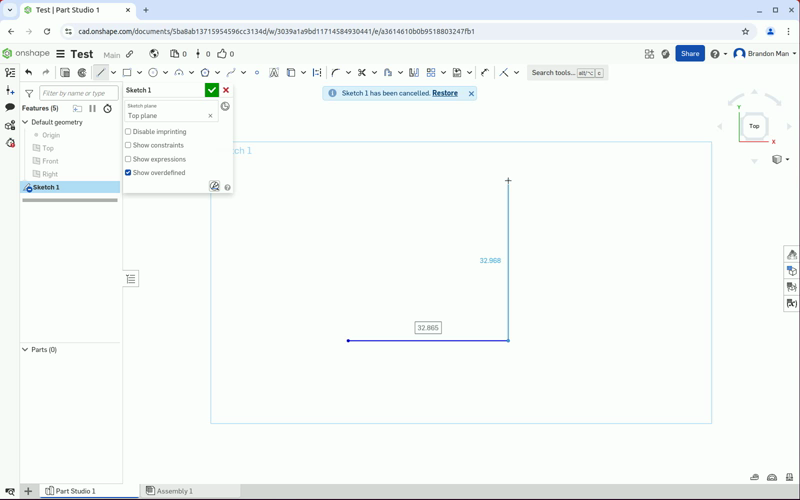
key_down(shift)
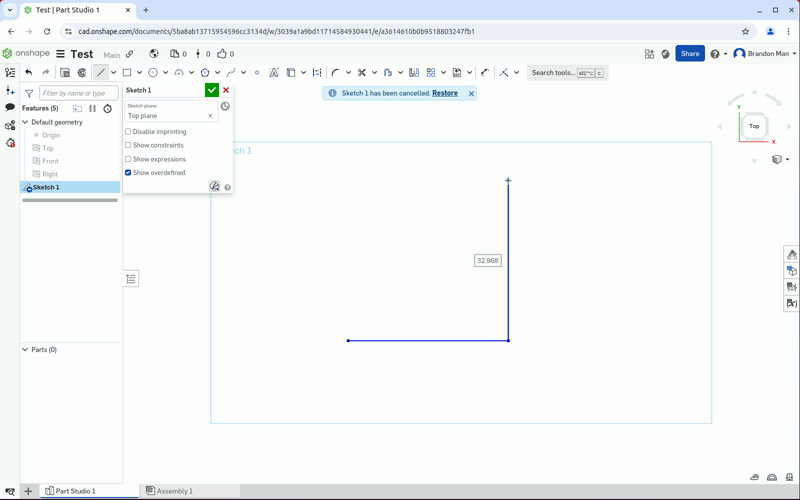
mouse_move(348, 180)
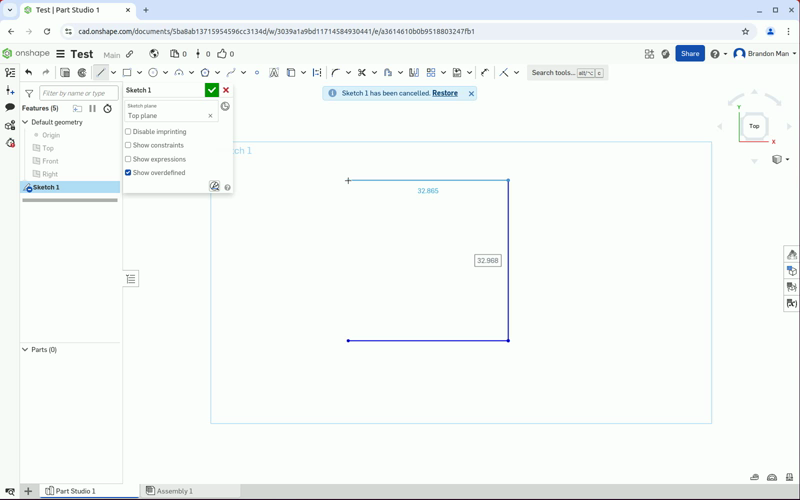
click(348, 180)
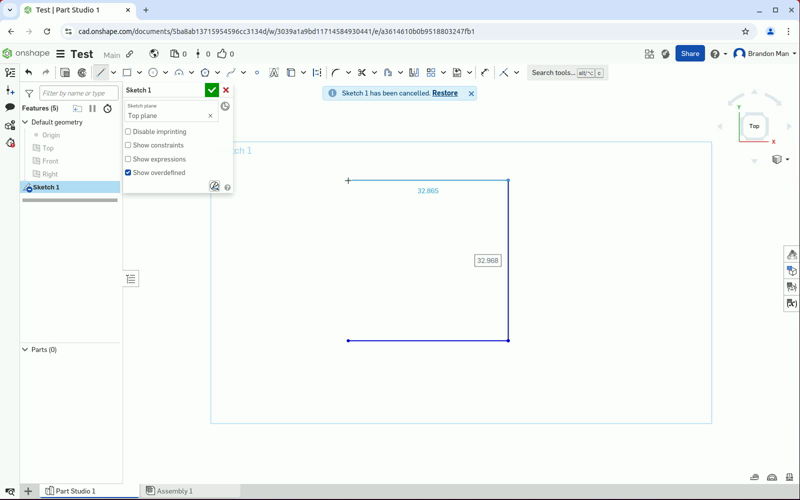
key_up(shift)
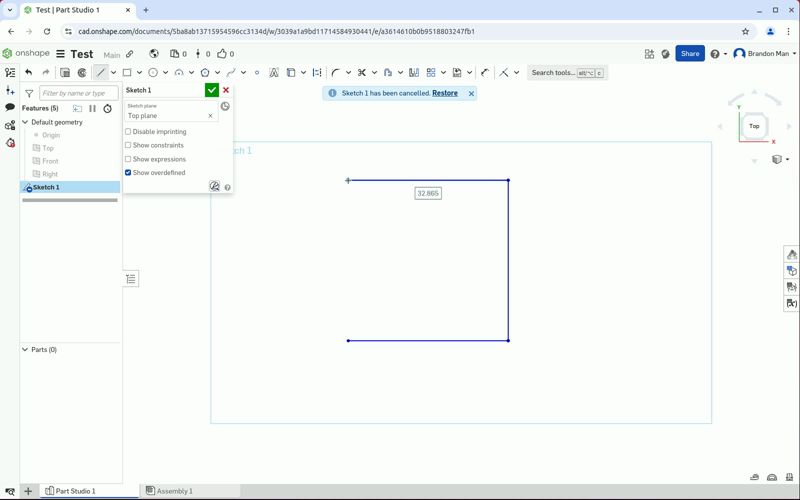
key_down(shift)
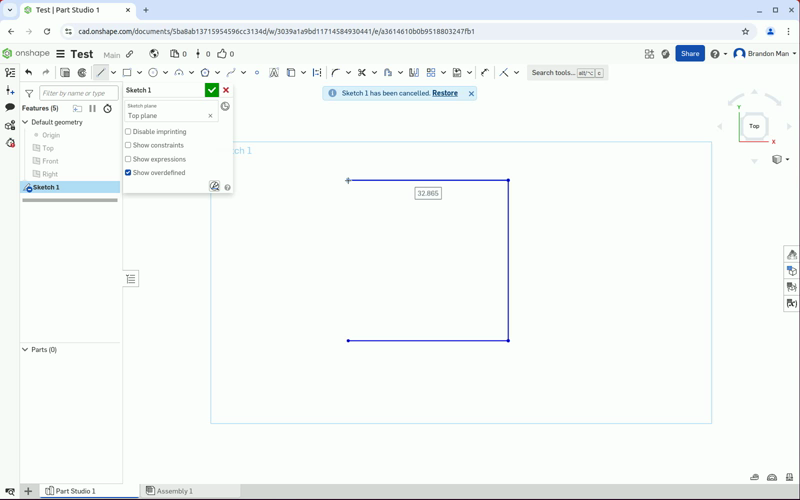
mouse_move(348, 340)
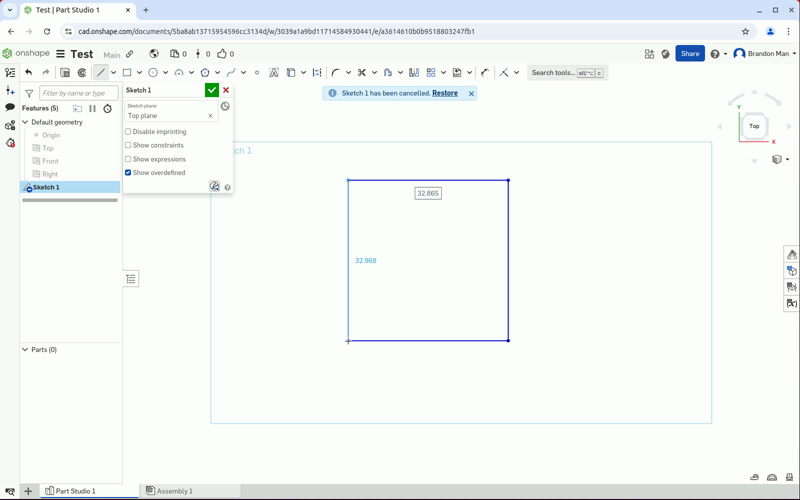
key_up(shift)
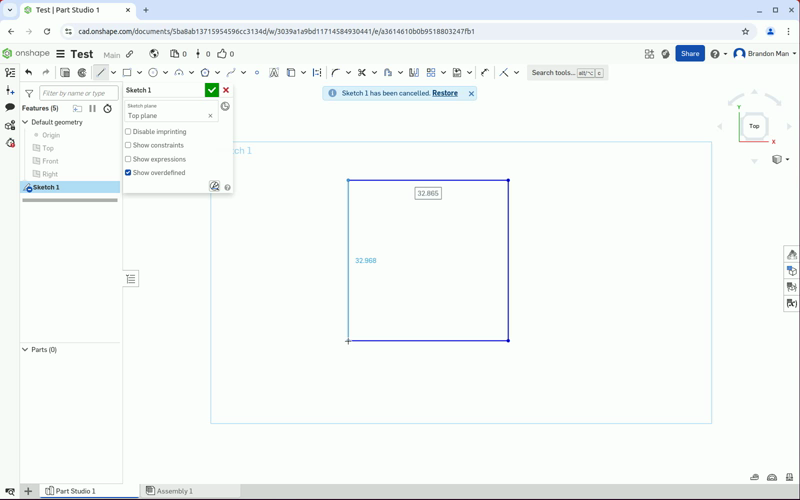
click(348, 340)
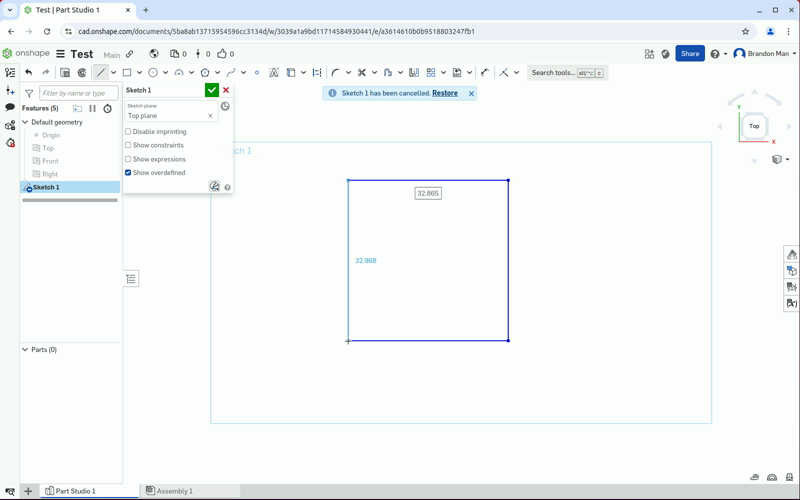
key(esc)
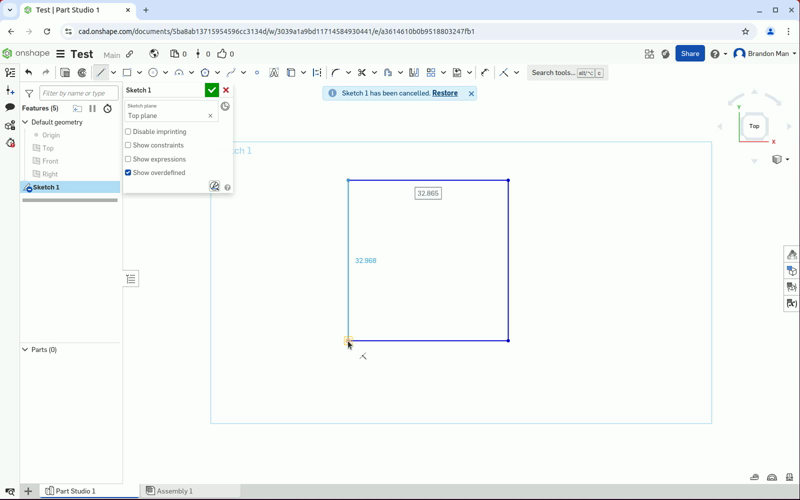
mouse_move(458, 218)
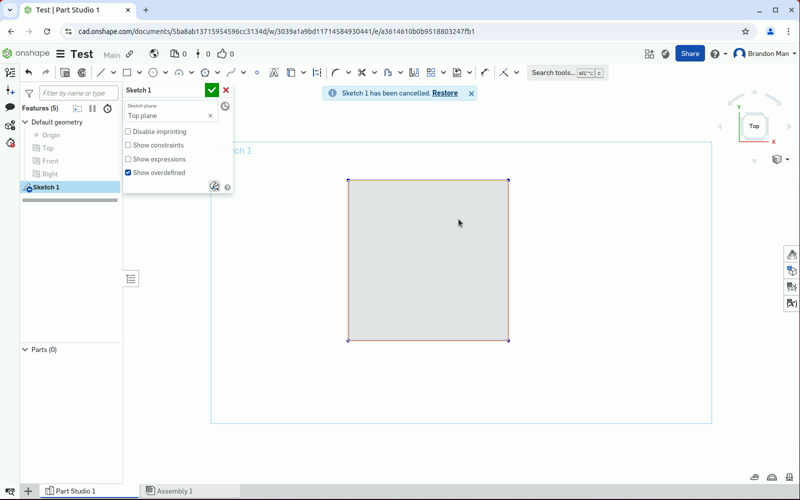
click(458, 218)
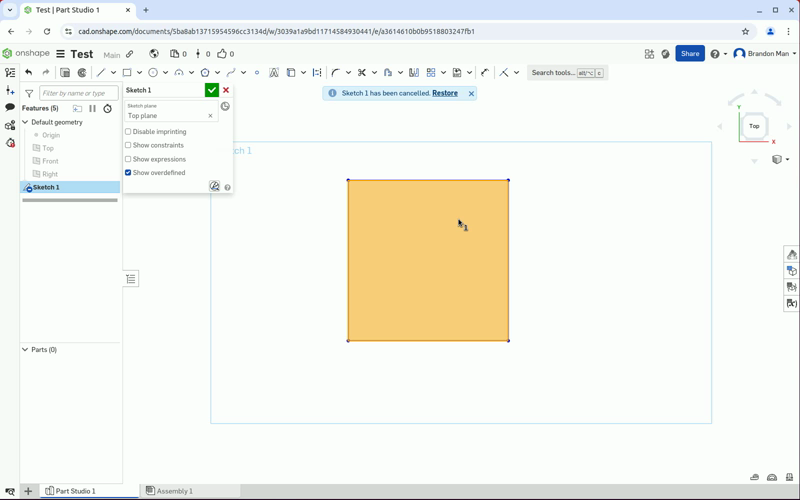
mouse_move(73, 352)
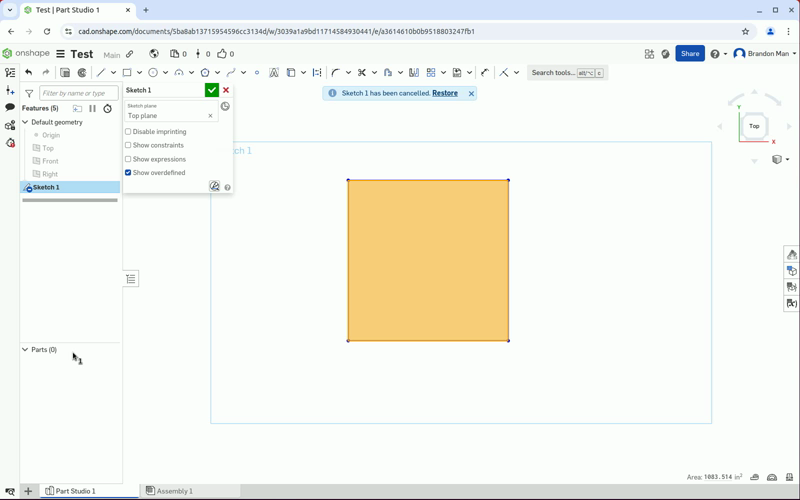
key(shift+y)
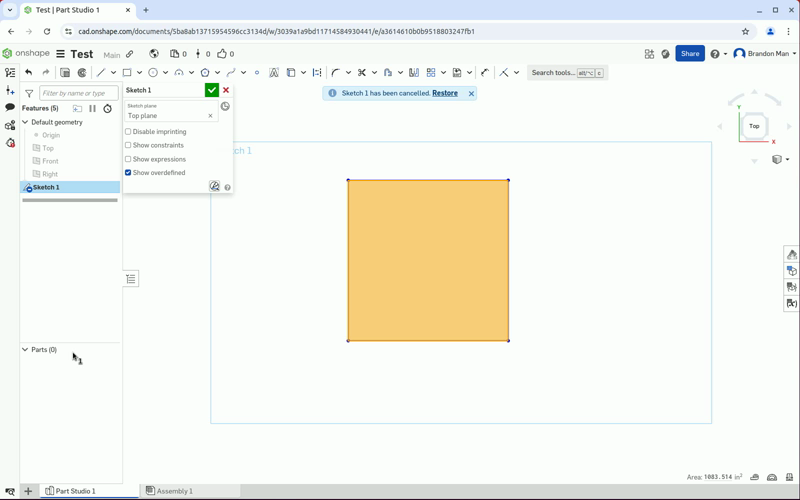
key(shift+e)
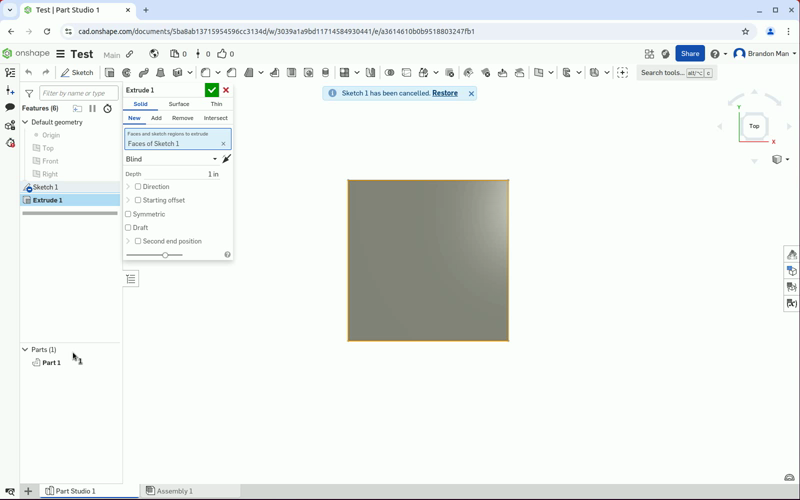
mouse_move(143, 106)
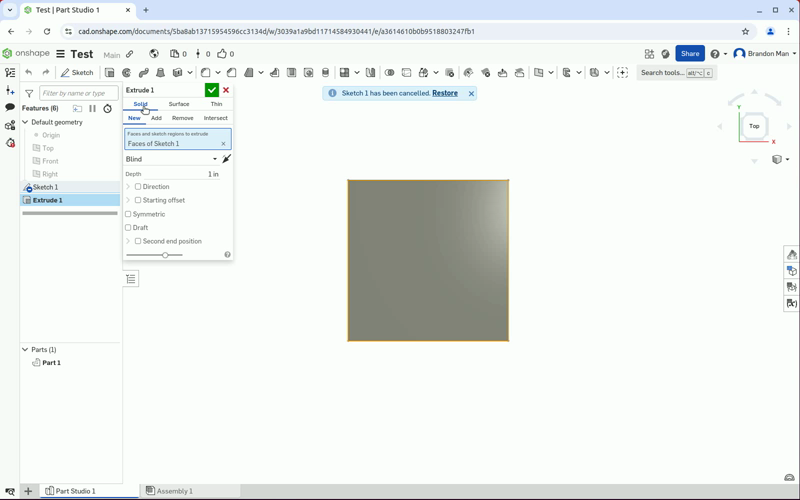
click(143, 106)
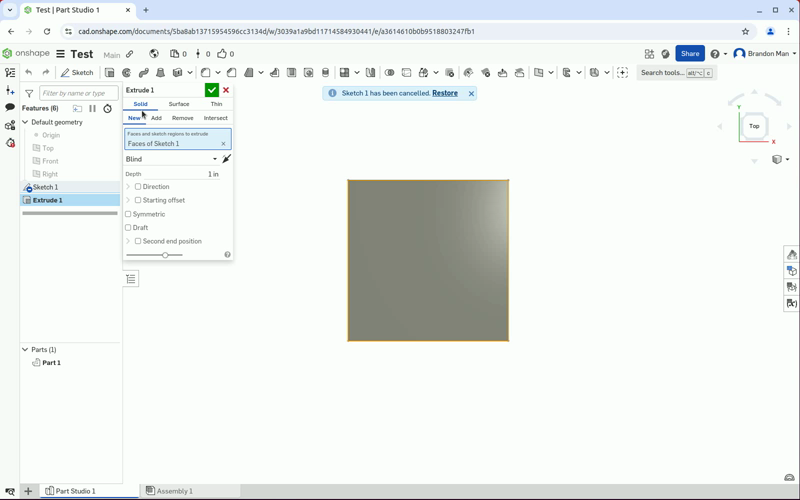
mouse_move(137, 120)
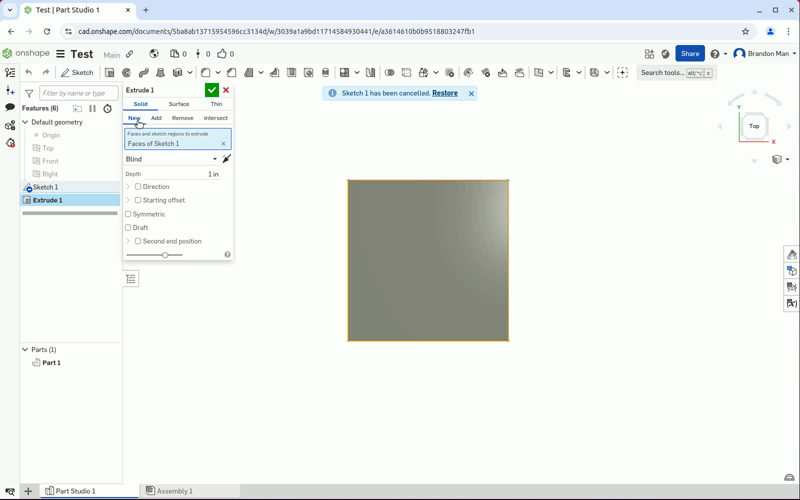
click(137, 120)
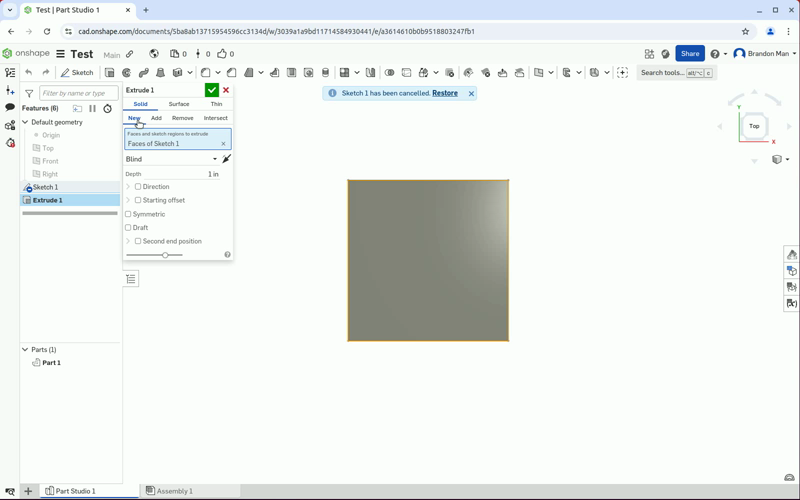
key(tab, 4)
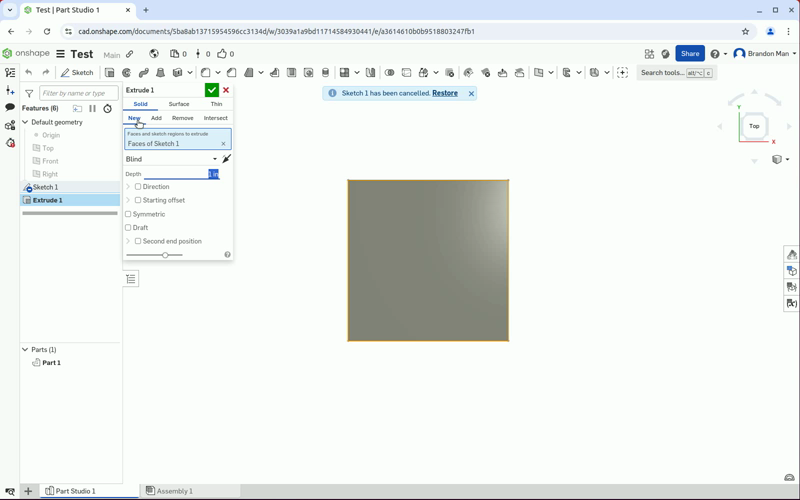
text(13.239)
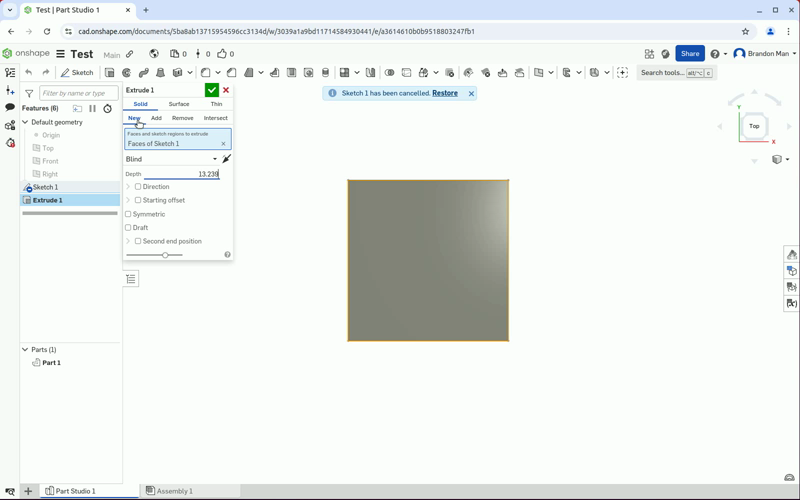
key(enter)
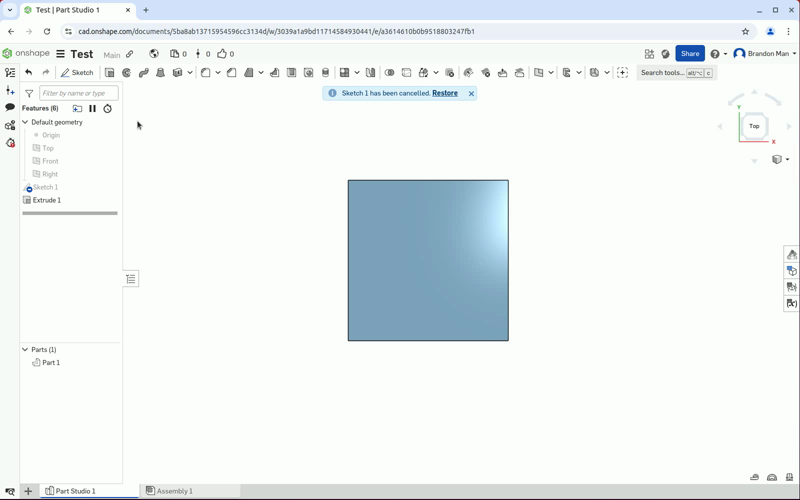
key(shift+h)
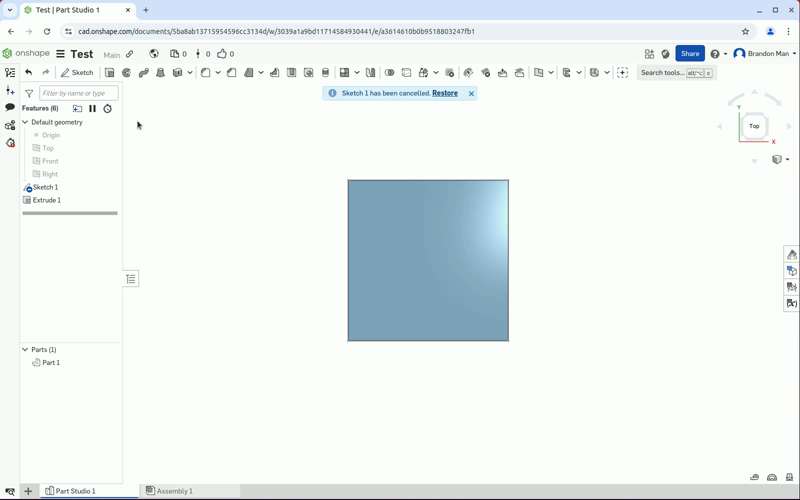
key(shift+h)
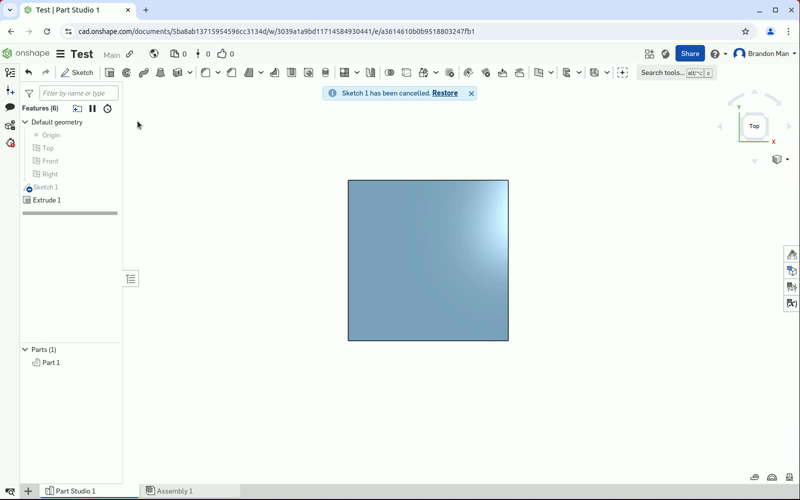
mouse_move(73, 189)
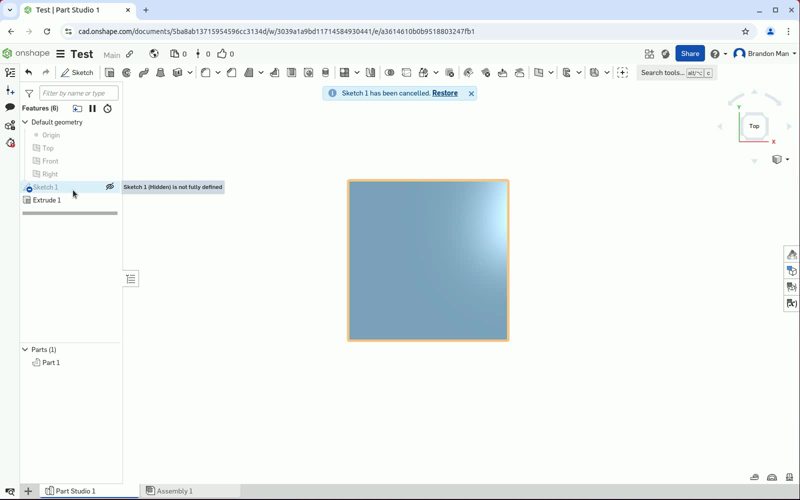
click(73, 189)
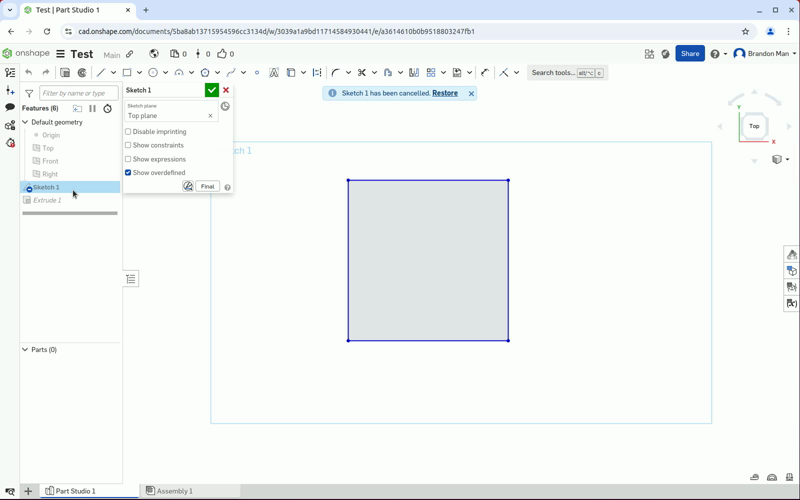
mouse_move(229, 92)
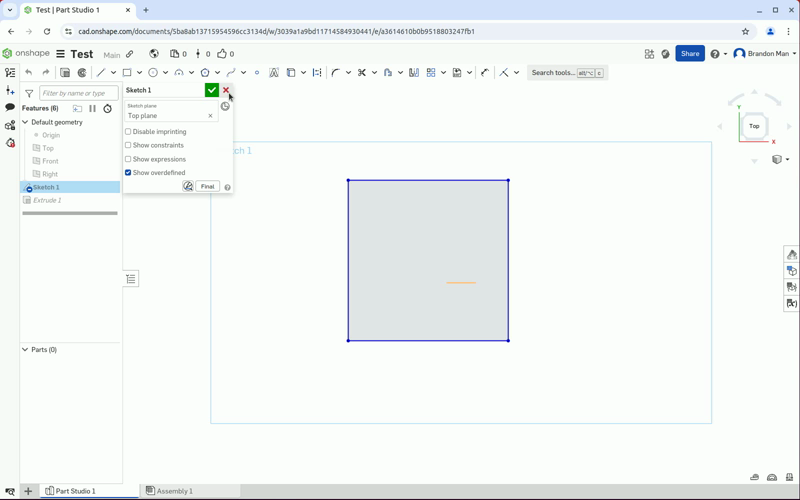
click(229, 92)
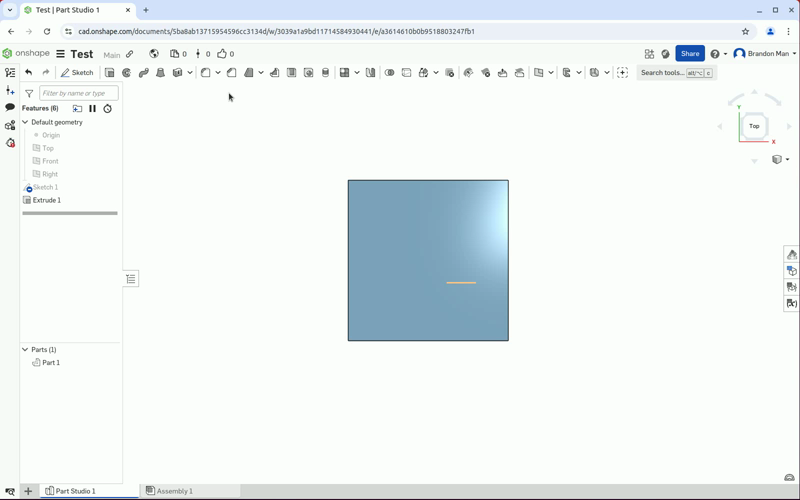
mouse_move(541, 75)
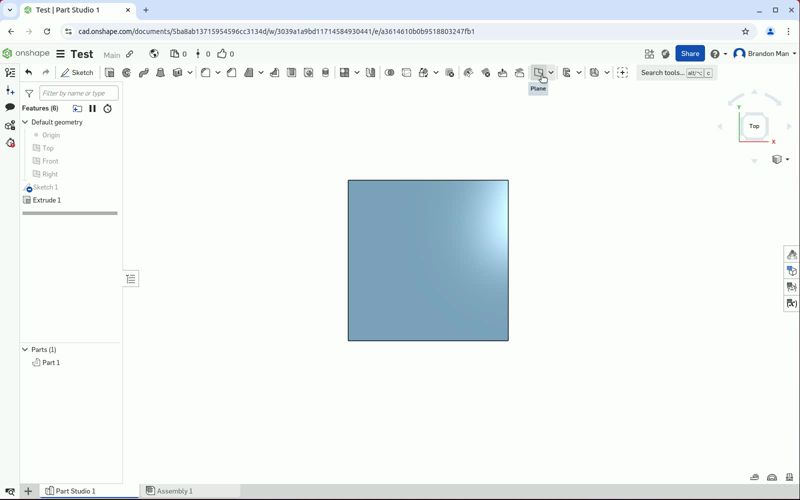
click(541, 75)
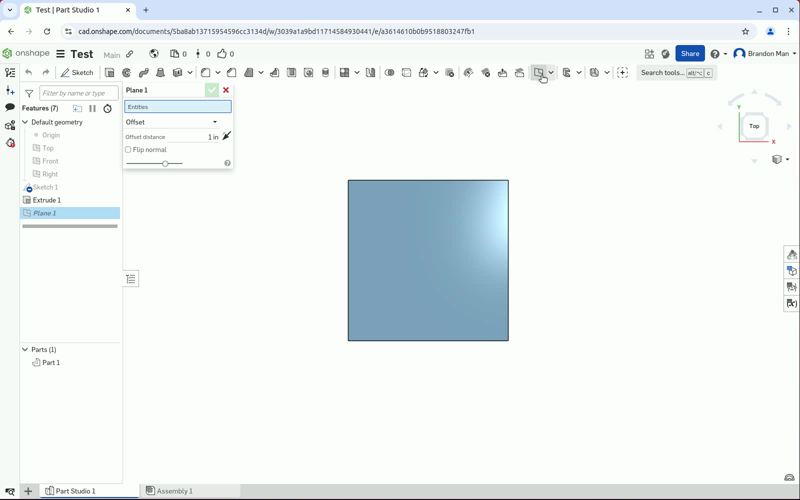
mouse_move(73, 150)
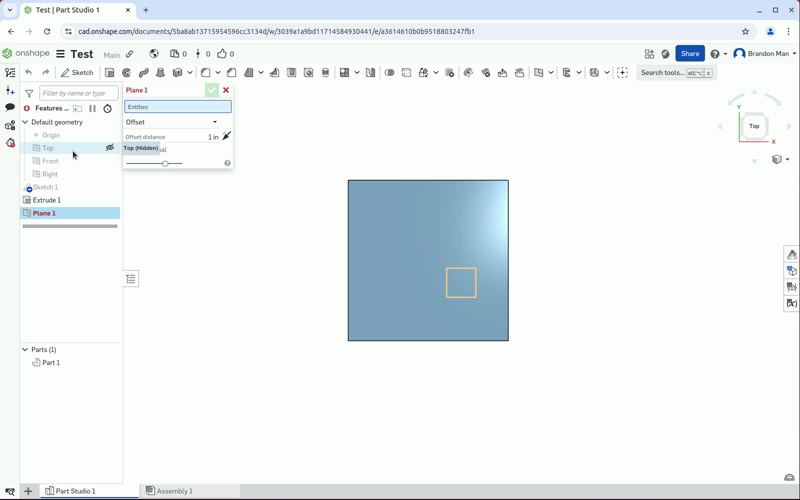
click(73, 150)
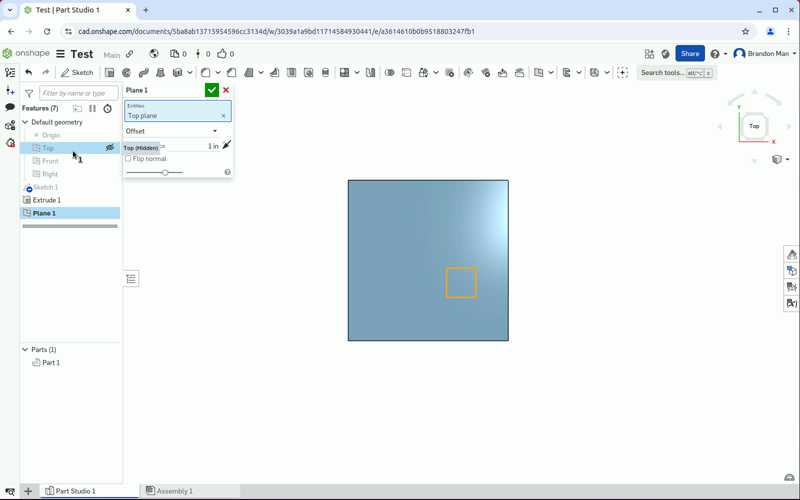
key(tab, 2)
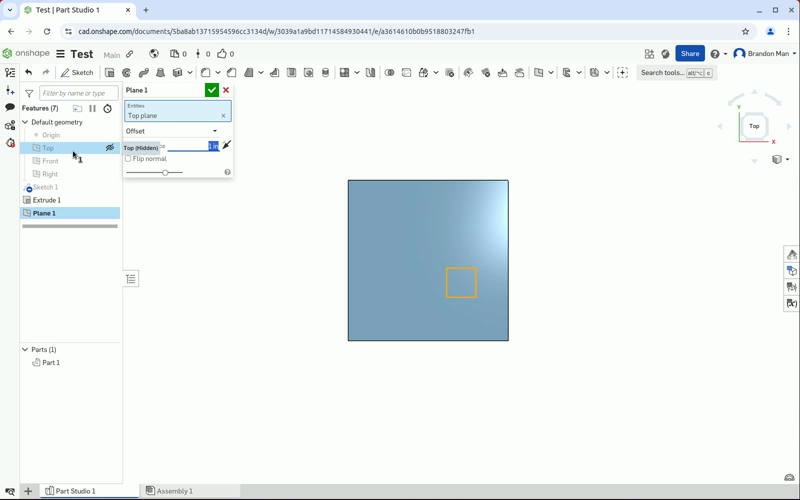
text(13.249)
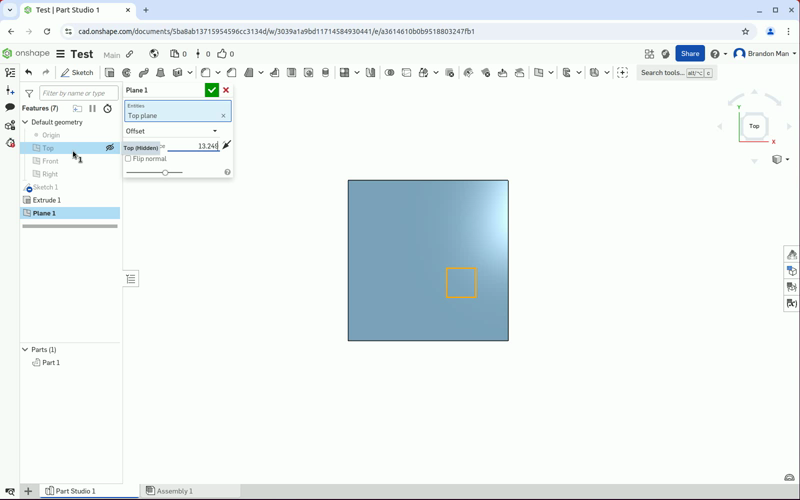
key(enter, 2)
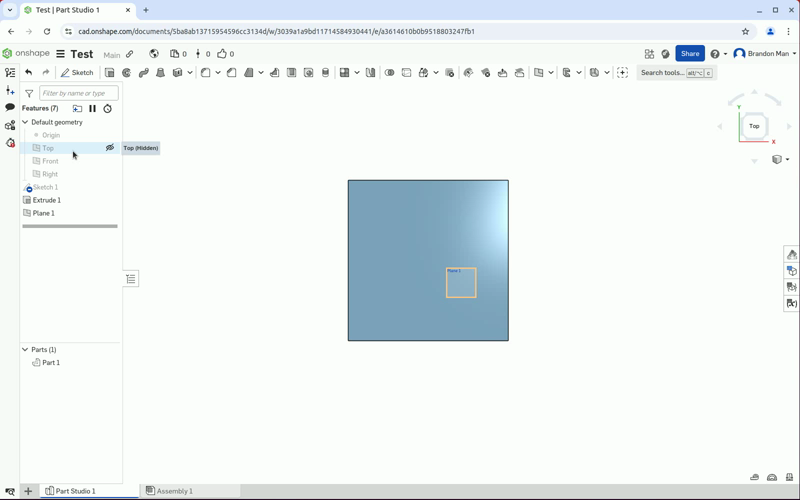
key(shift+s)
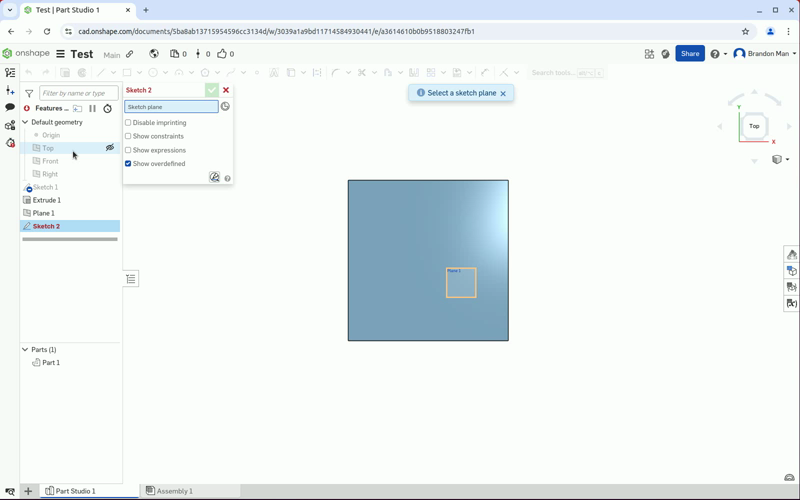
mouse_move(73, 215)
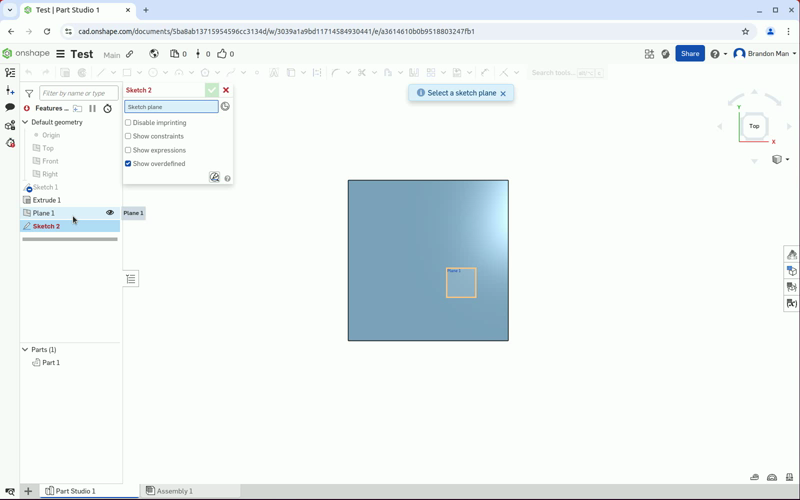
click(73, 215)
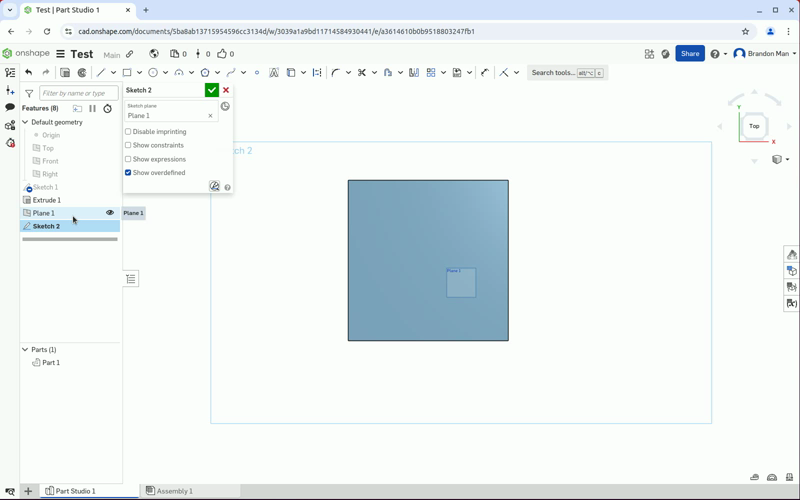
mouse_move(73, 352)
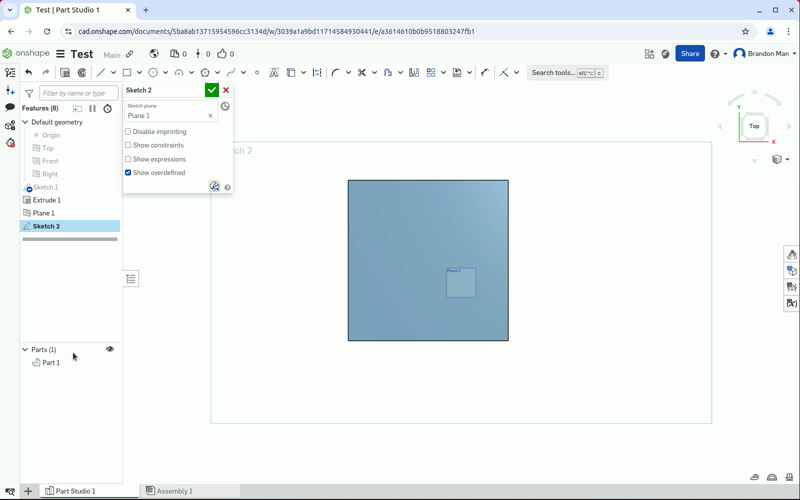
key(y)
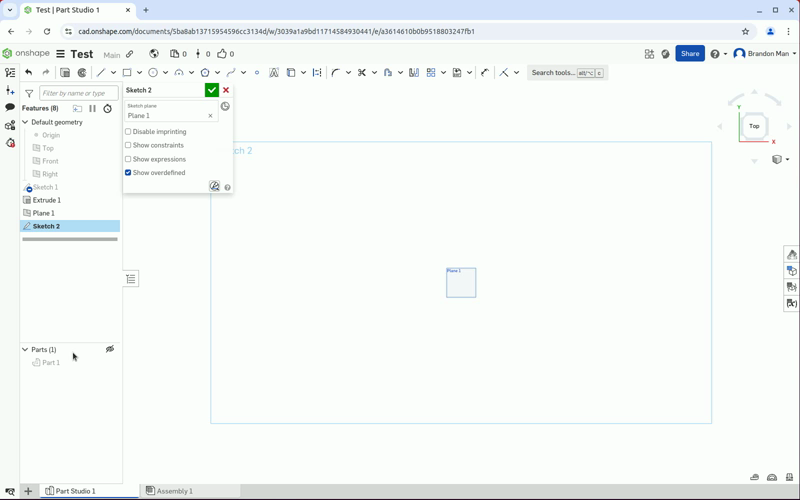
key(c)
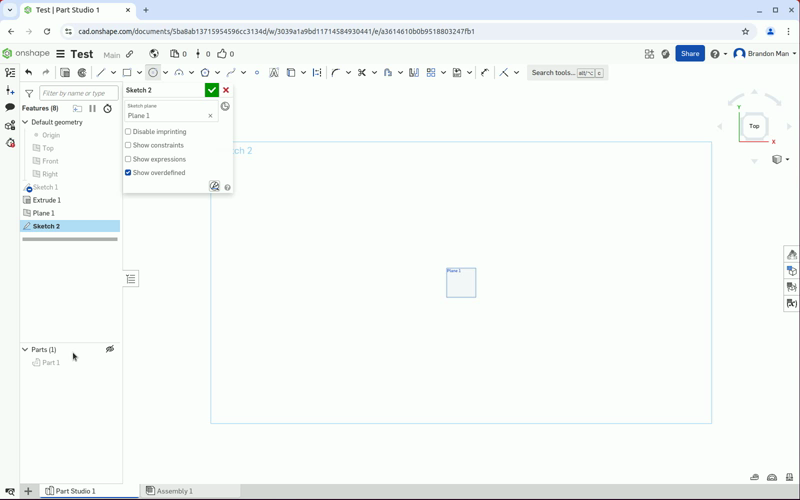
key_down(shift)
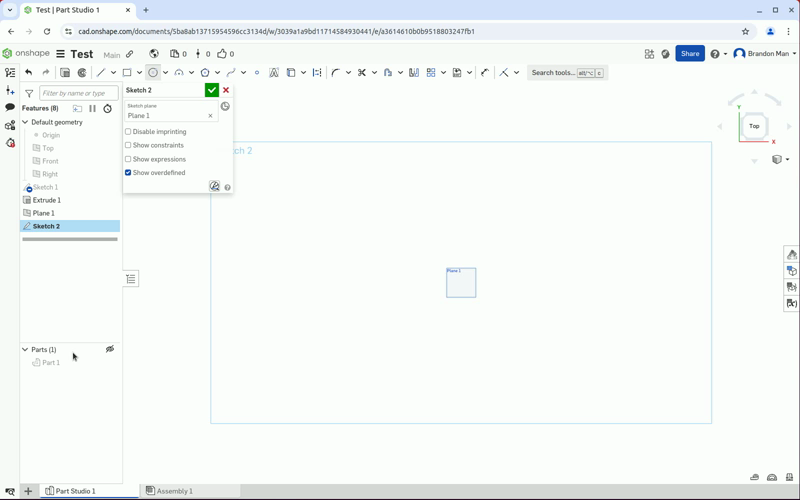
mouse_move(428, 260)
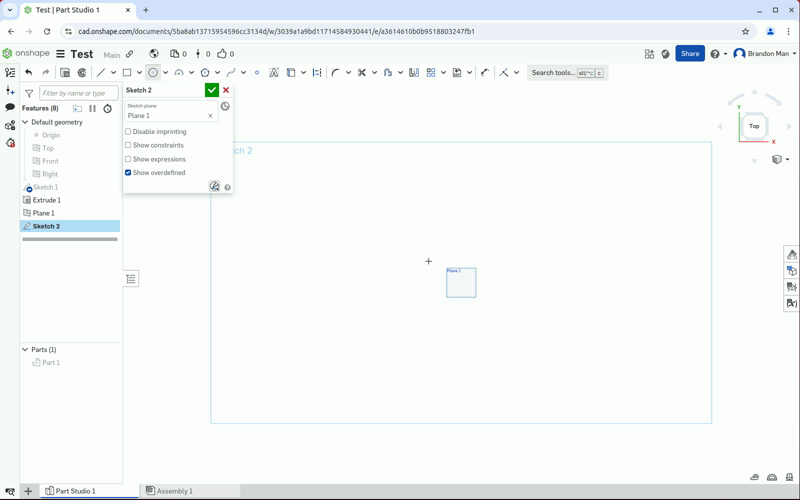
click(428, 260)
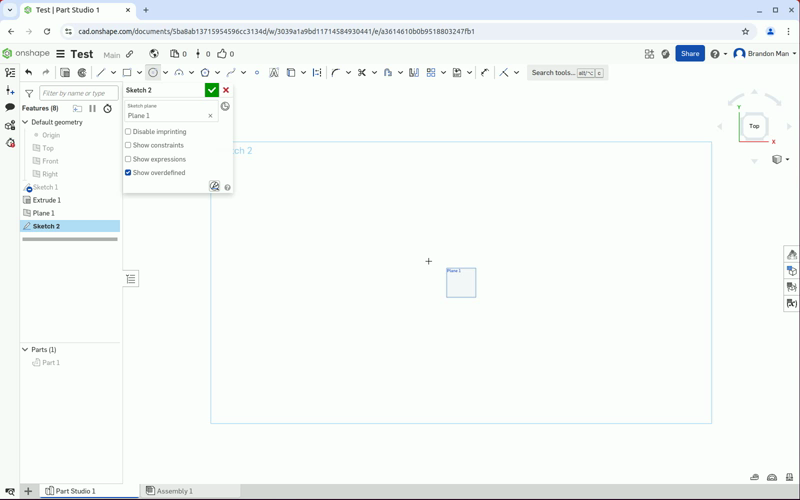
key_up(shift)
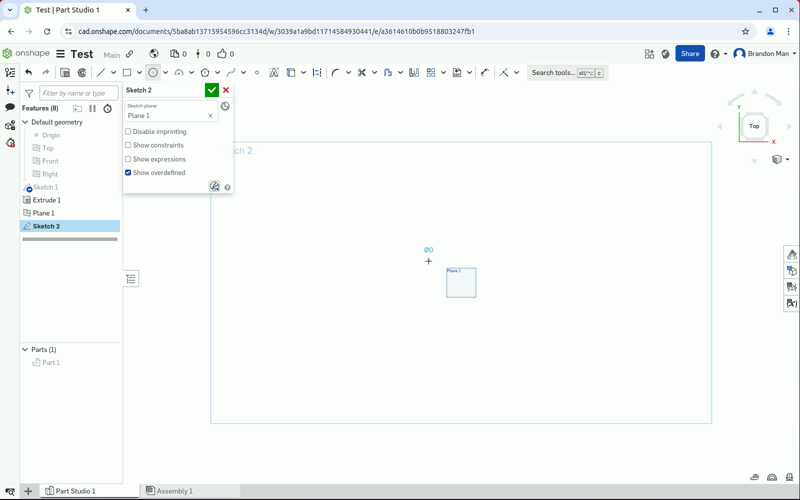
mouse_move(477, 260)
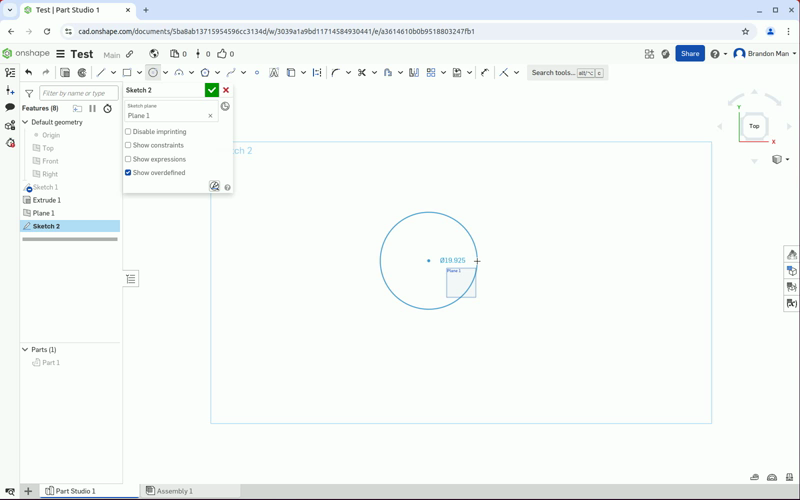
click(477, 260)
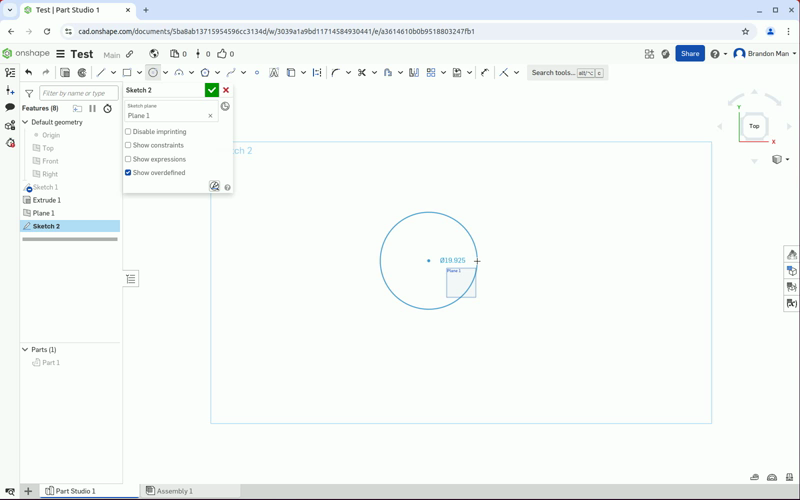
key(esc)
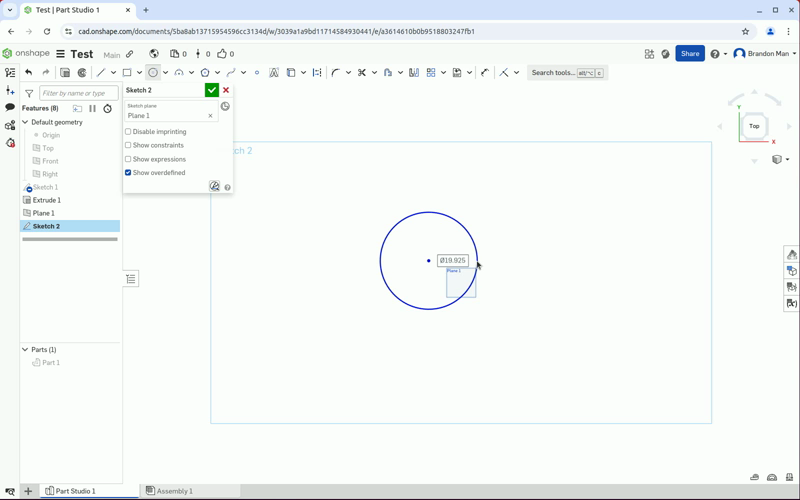
mouse_move(429, 256)
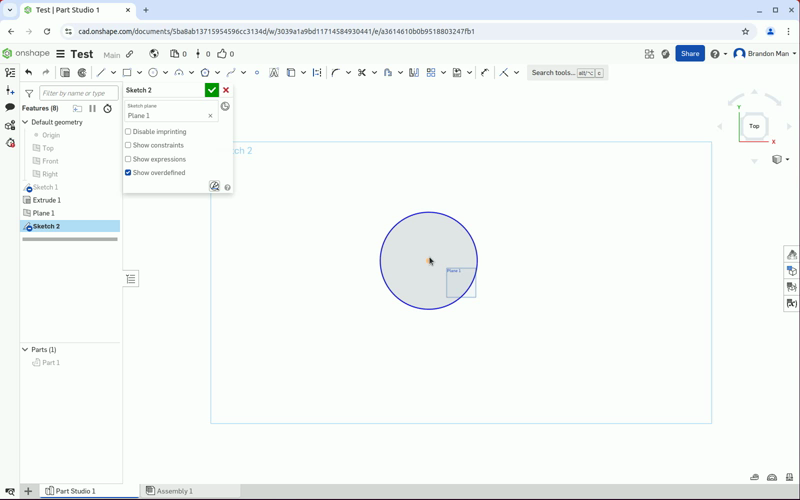
click(429, 256)
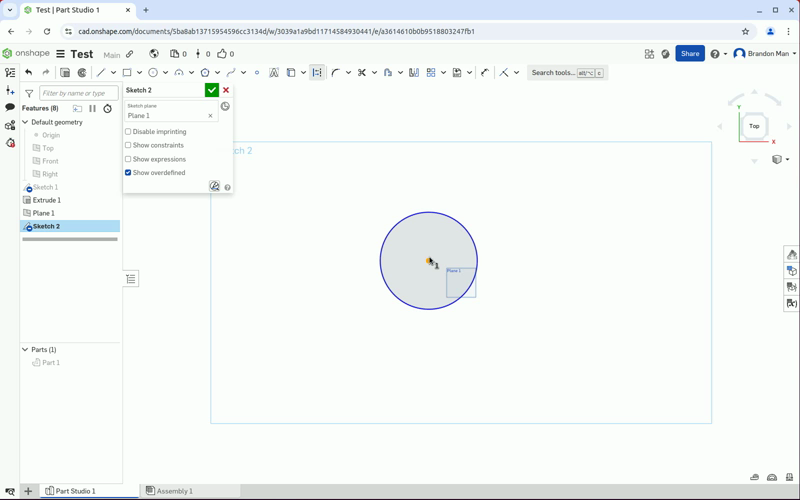
mouse_move(73, 352)
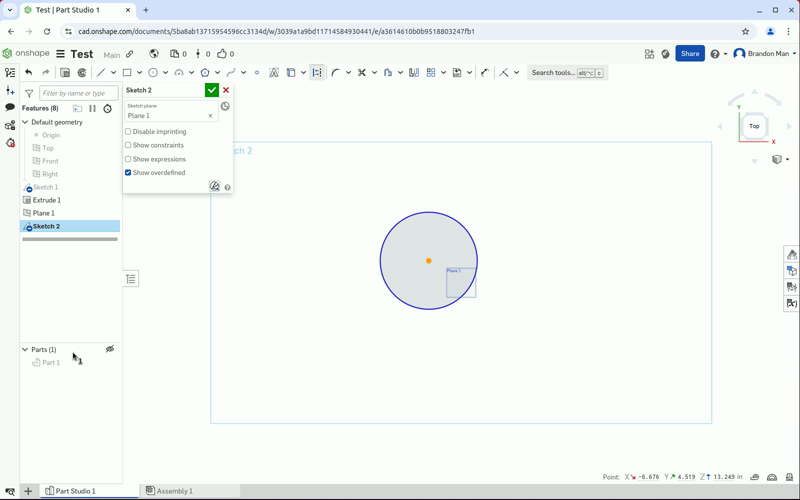
key(shift+y)
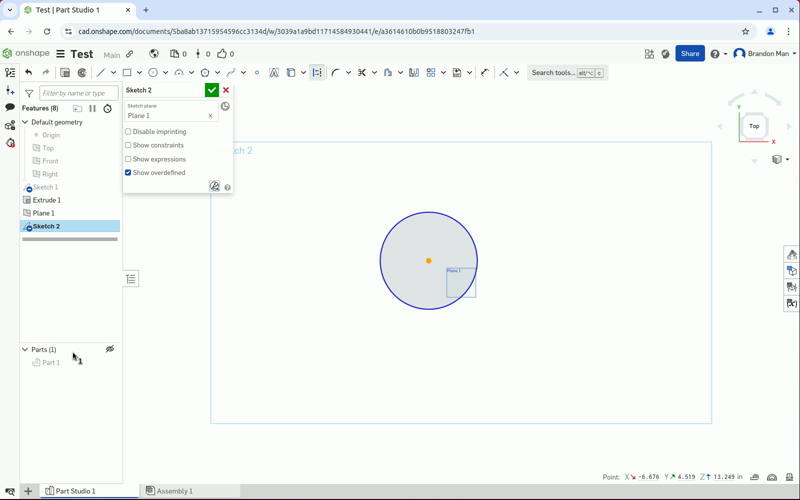
key(shift+e)
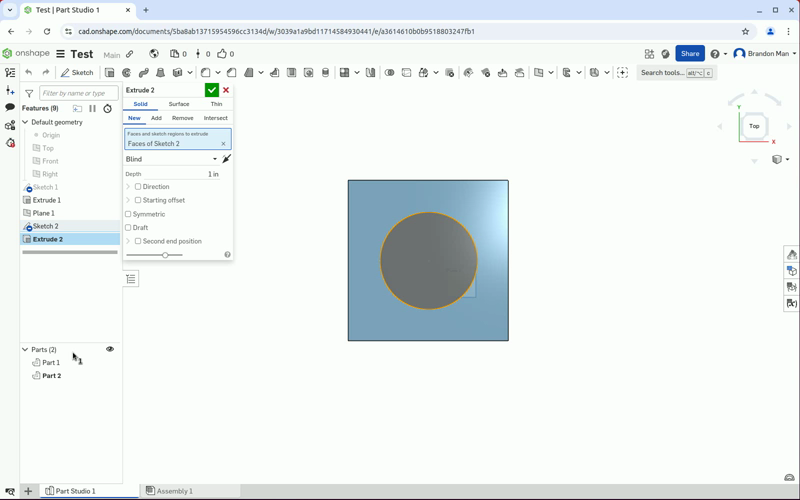
mouse_move(143, 106)
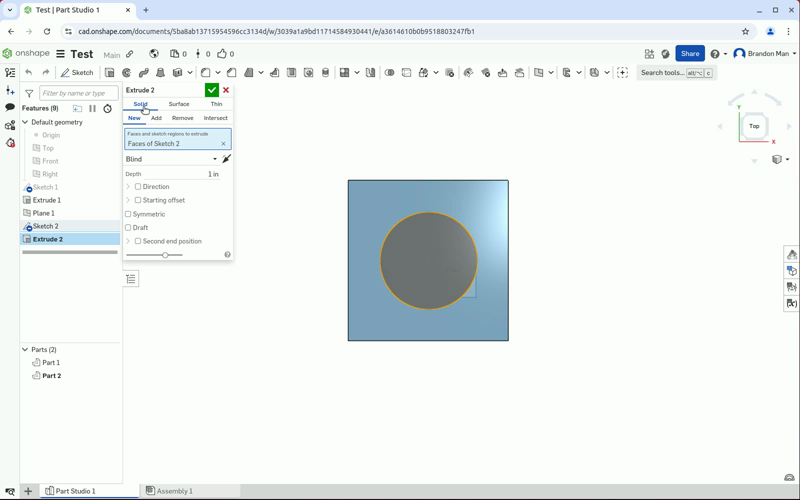
click(143, 106)
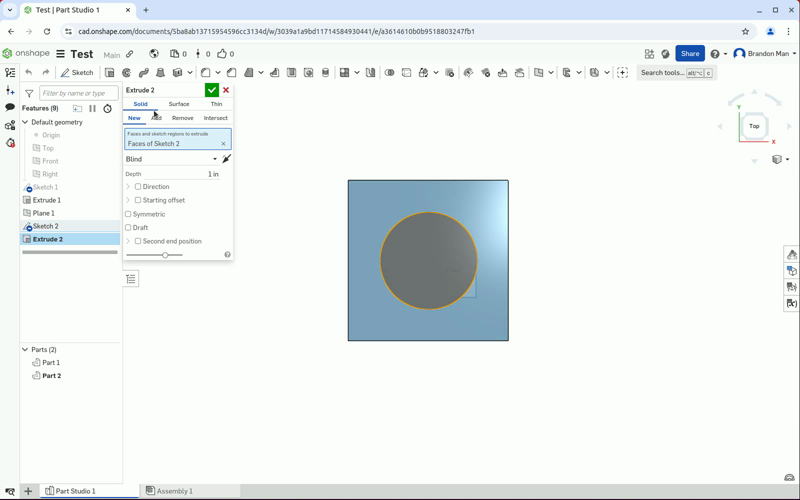
mouse_move(186, 120)
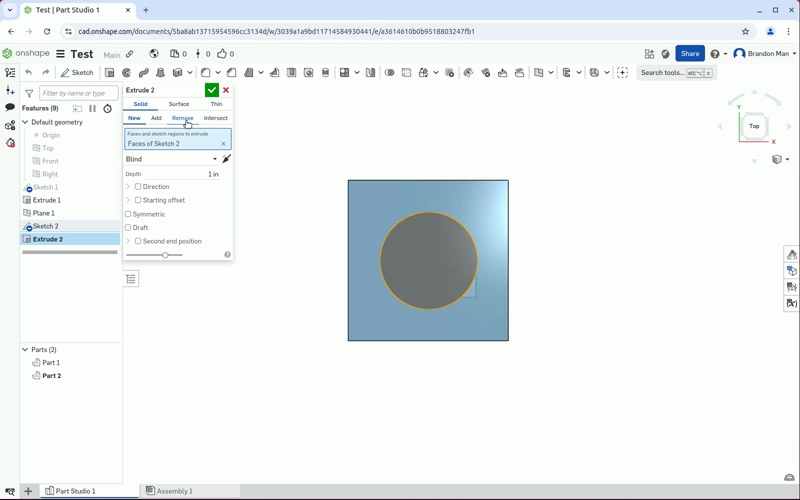
click(186, 120)
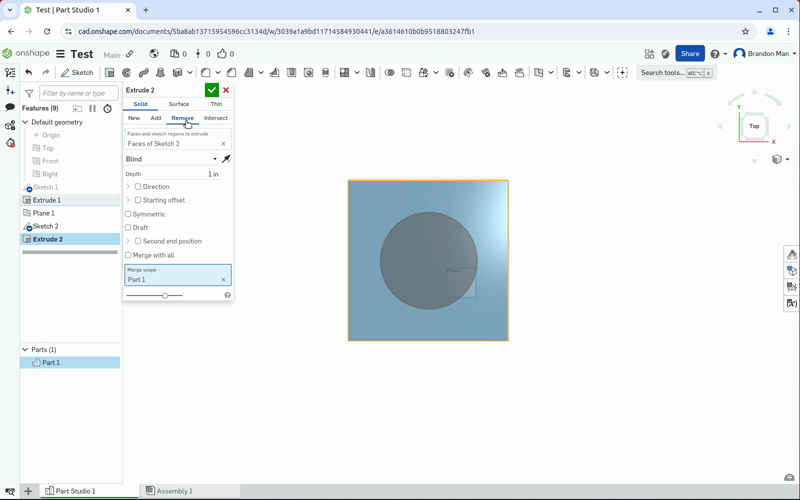
key(tab, 4)
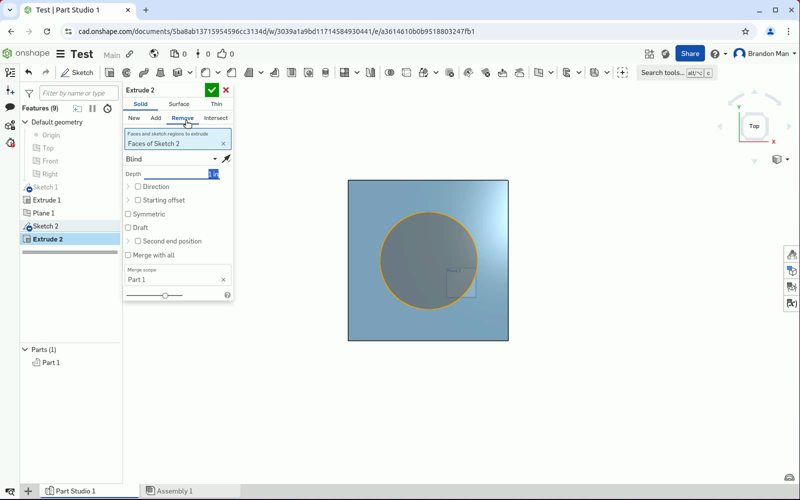
text(30.811)
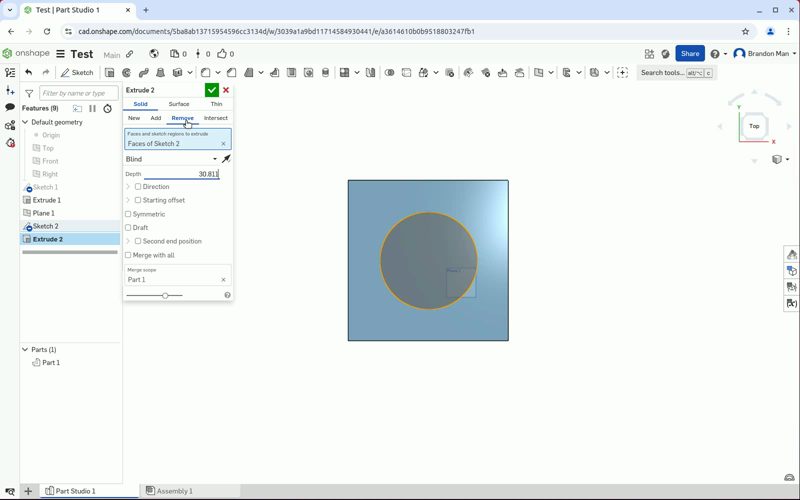
key(tab, 6)
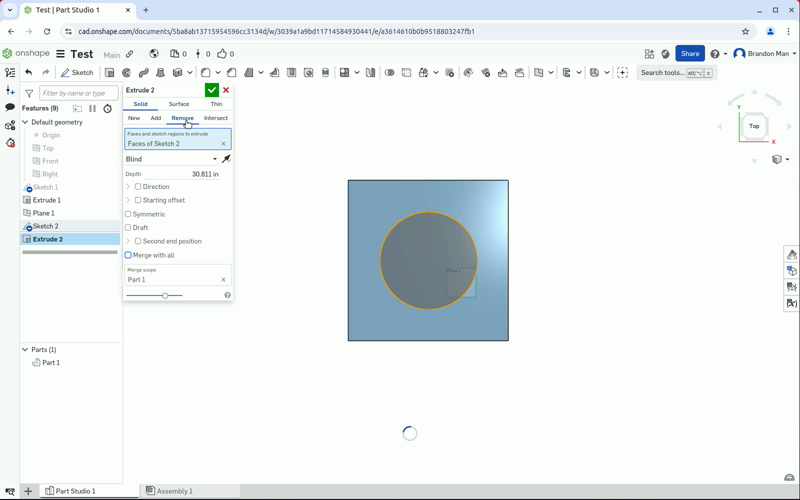
key(space)
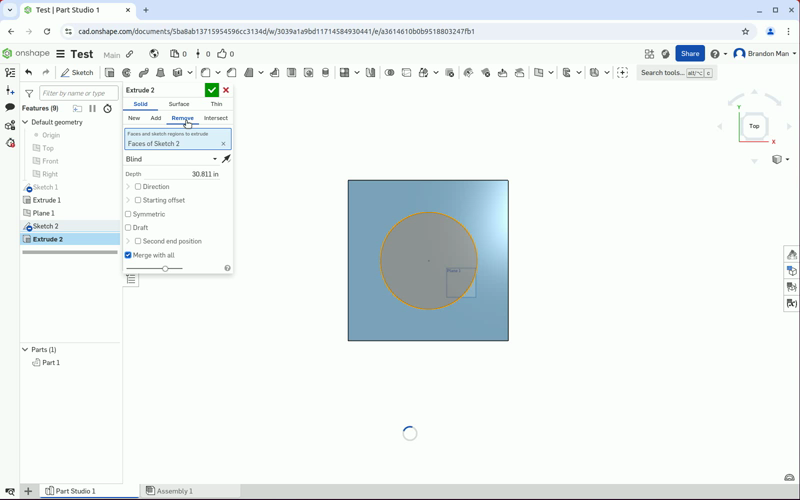
key(enter)
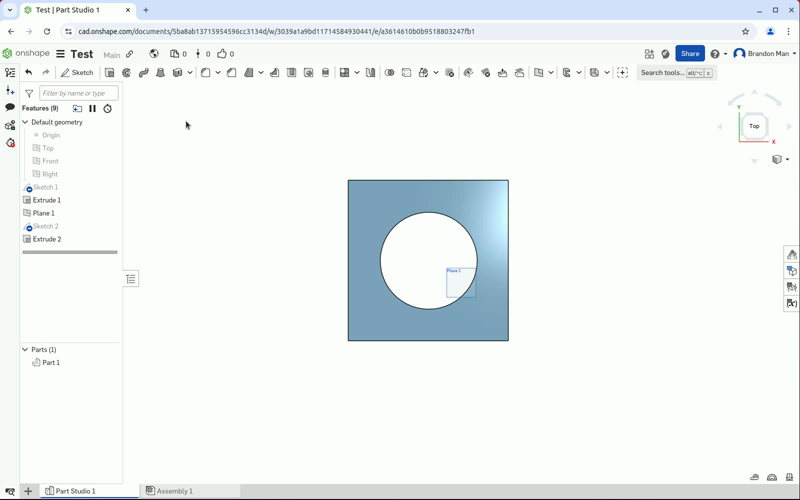
key(shift+h)
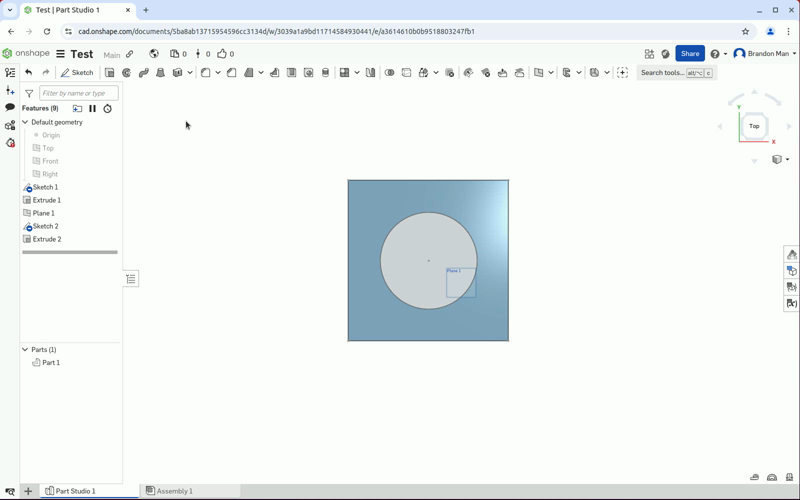
key(shift+h)
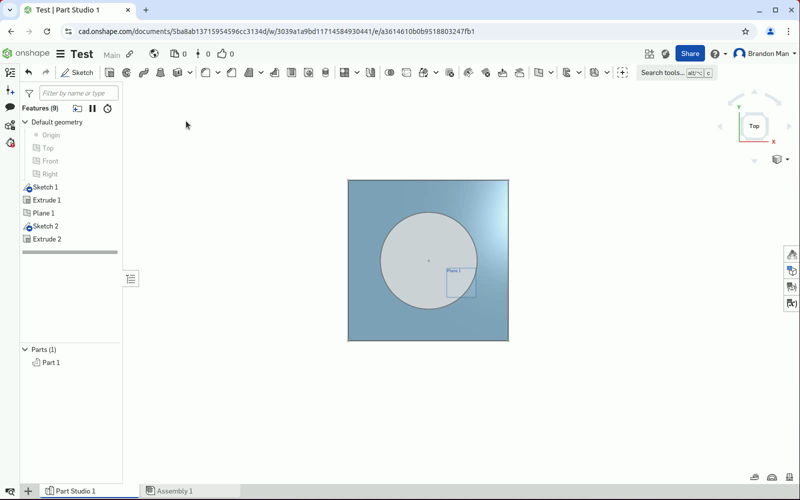
key(shift+7)
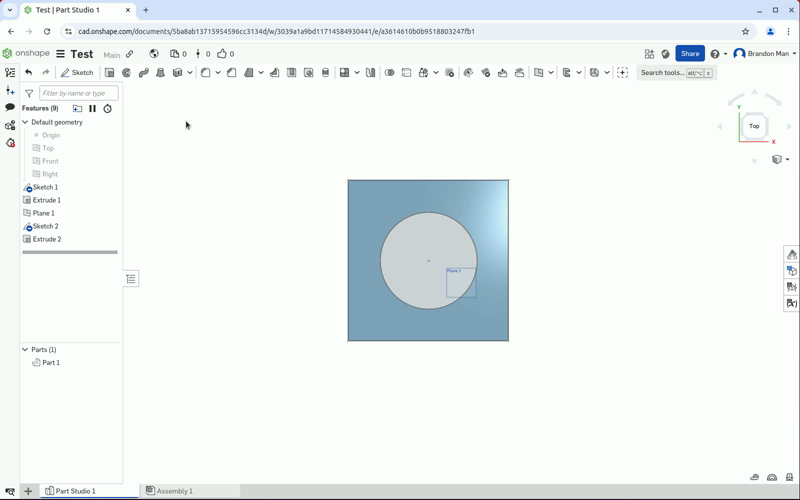
key(up, 3)
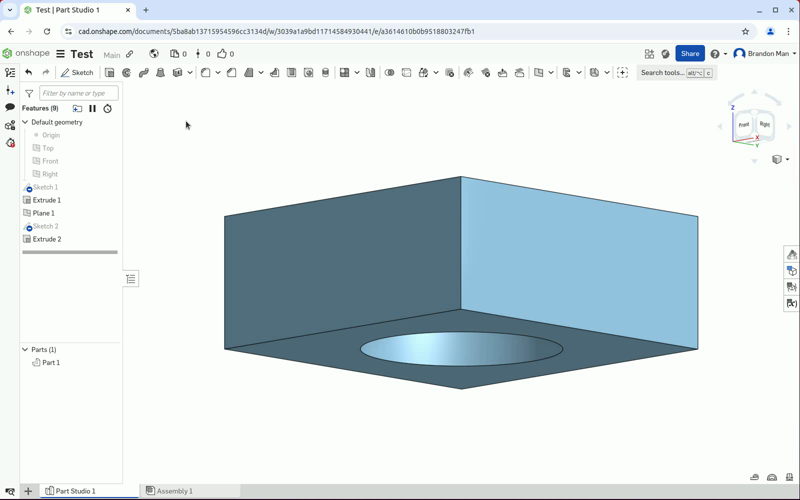
key(left, 3)
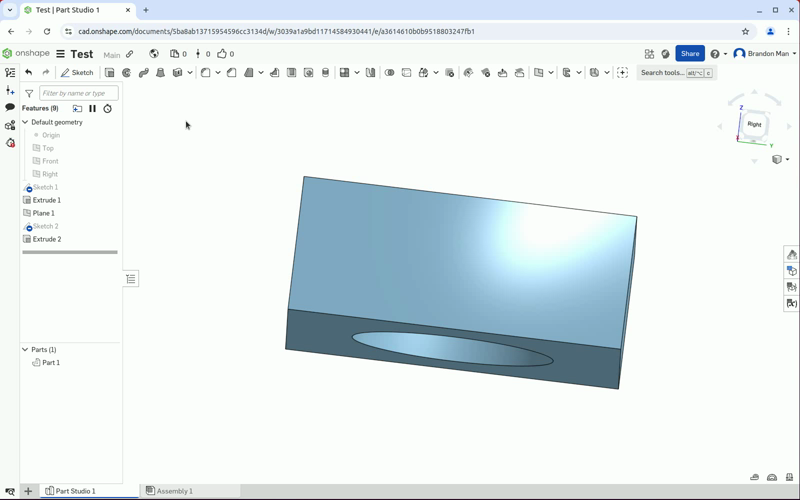
key(right, 3)
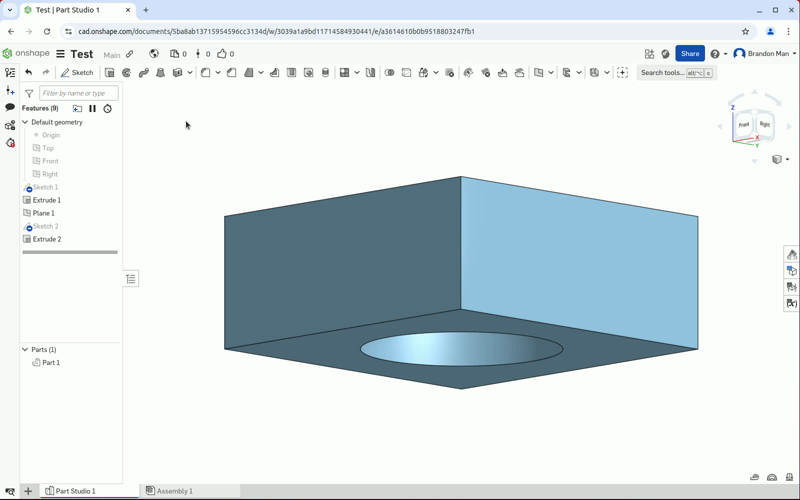
key(down, 3)
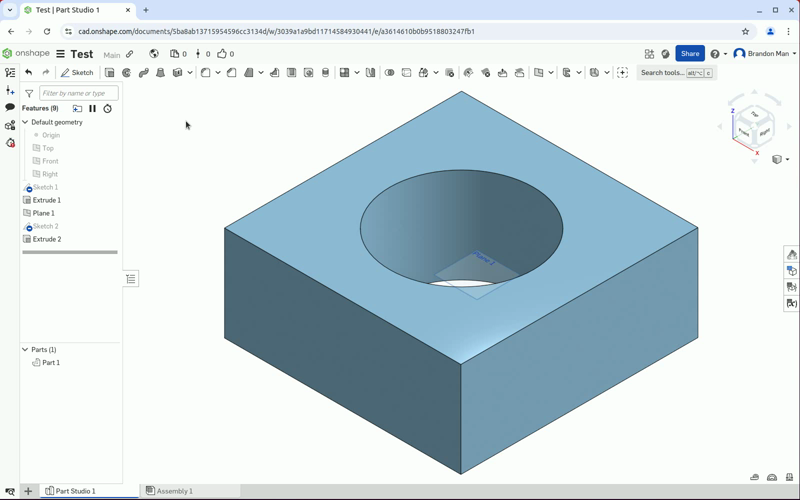
mouse_move(73, 189)
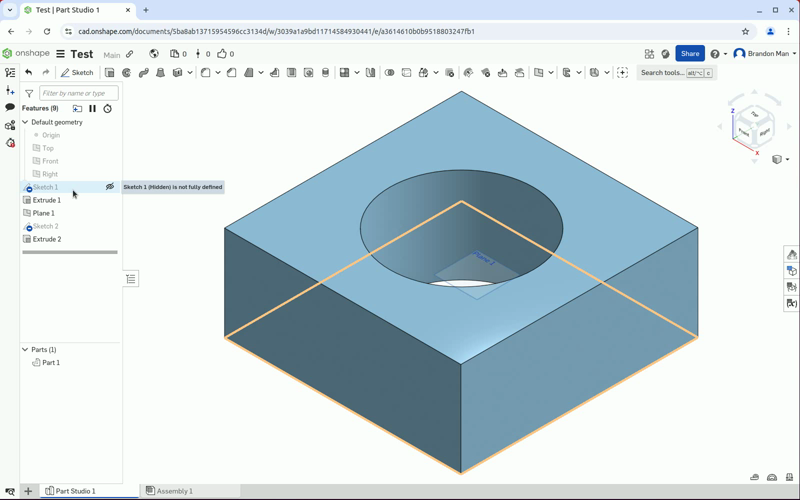
click(73, 189)